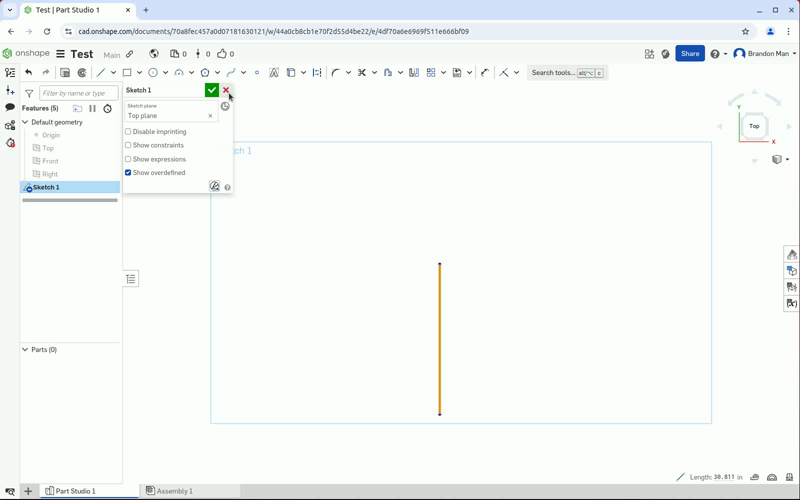
key(shift+h)
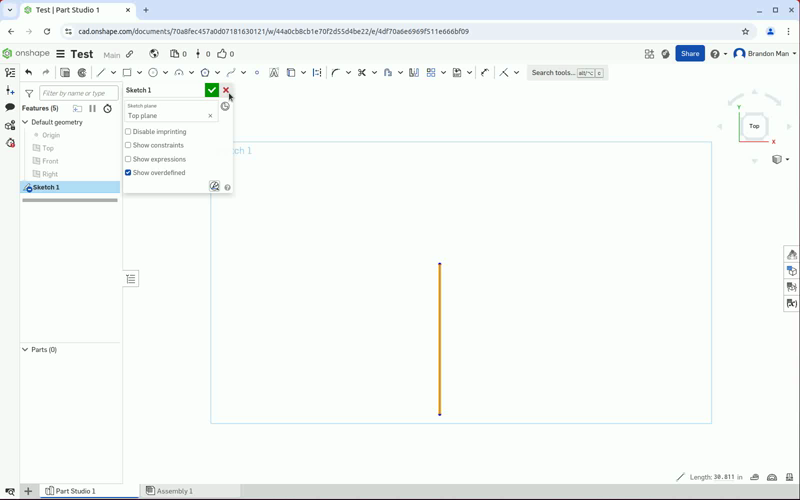
key(shift+s)
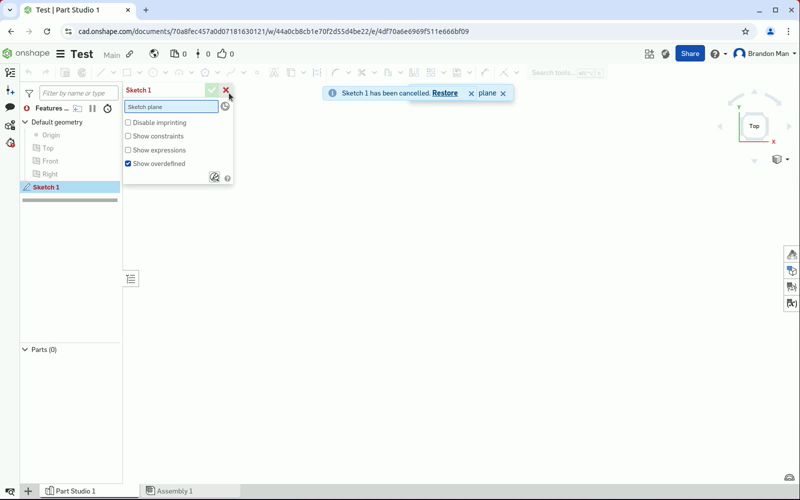
mouse_move(73, 150)
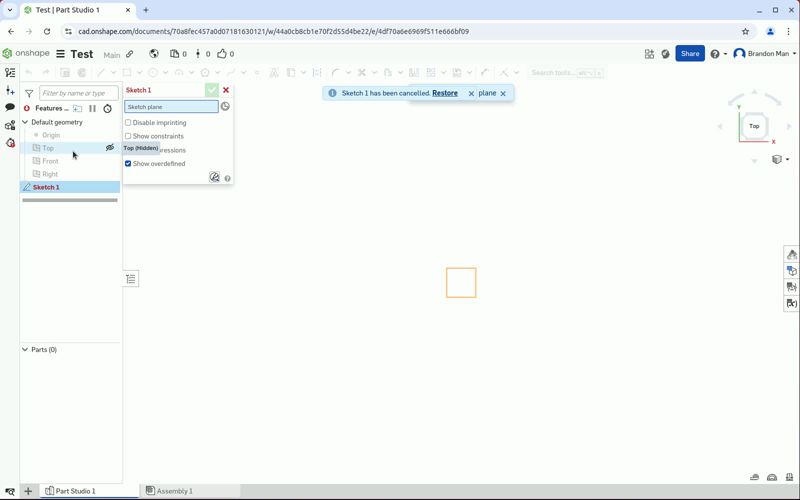
click(73, 150)
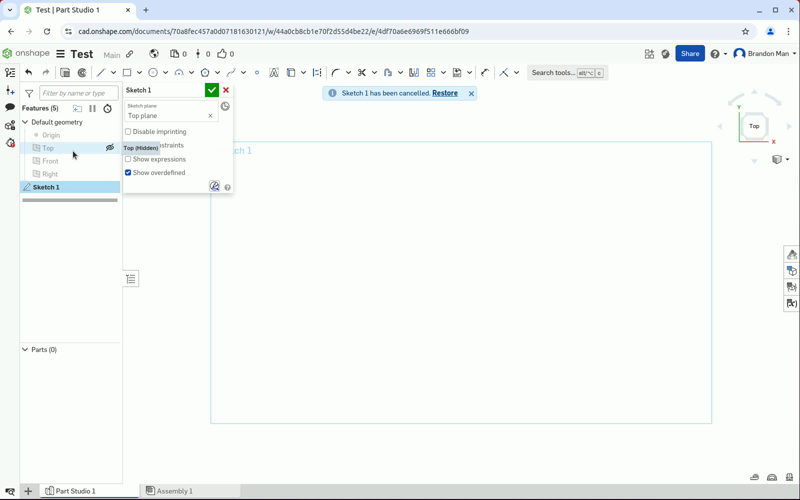
mouse_move(73, 352)
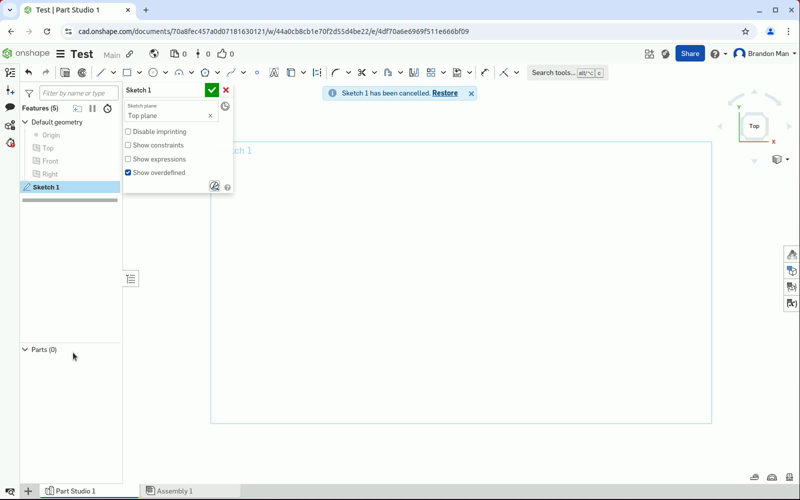
key(y)
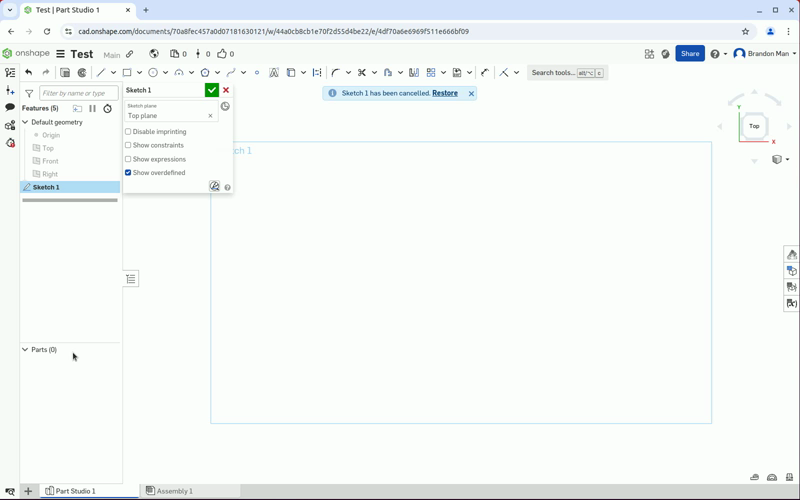
key(c)
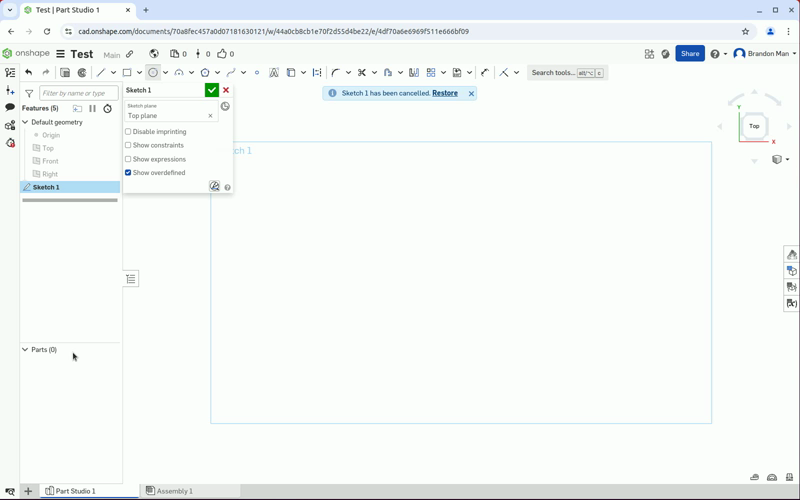
key_down(shift)
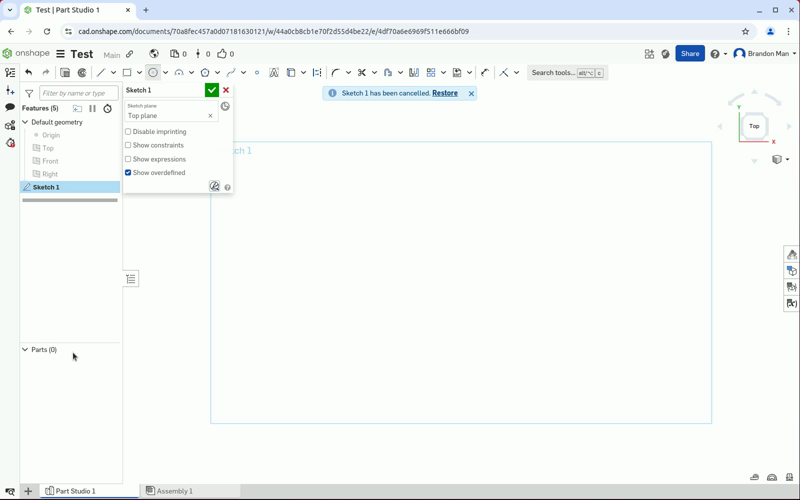
mouse_move(413, 246)
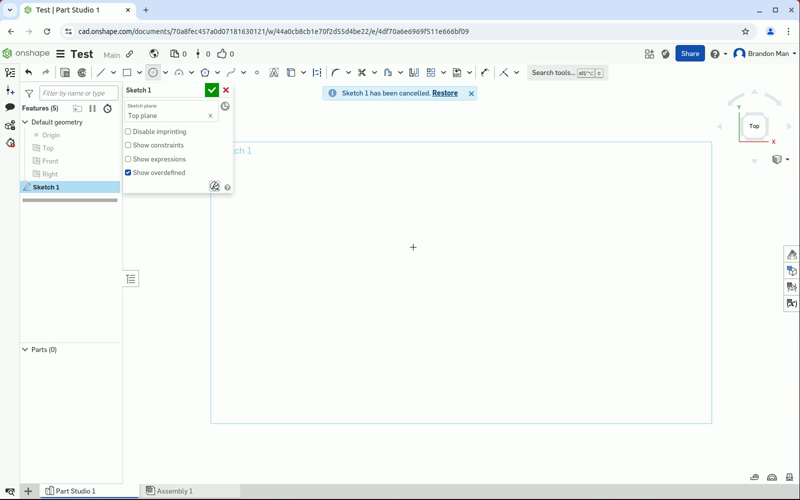
click(413, 246)
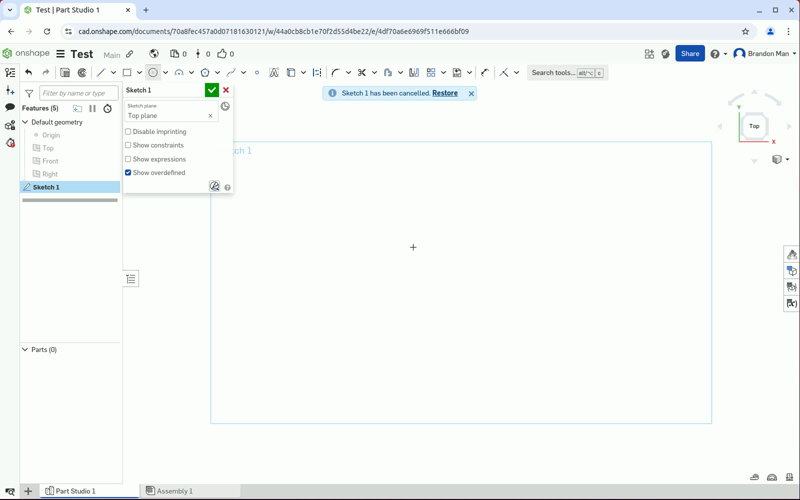
key_up(shift)
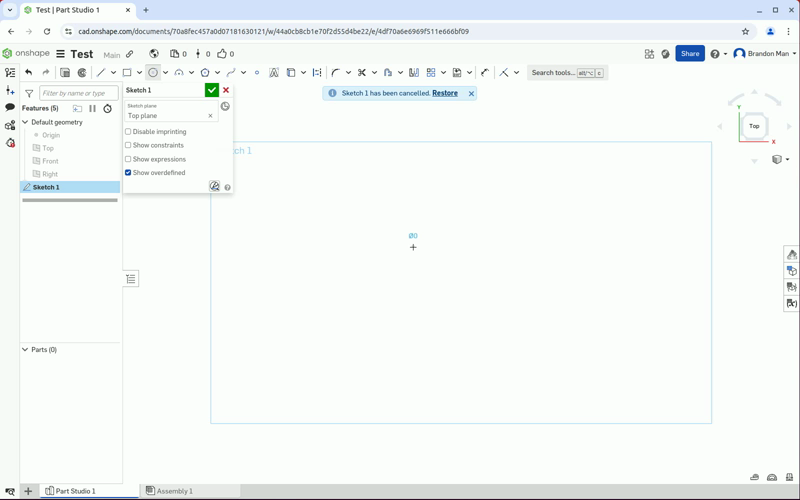
mouse_move(470, 246)
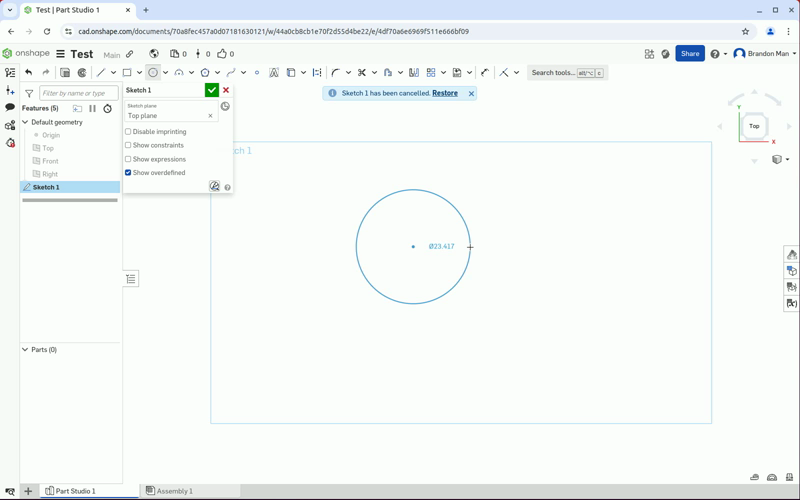
click(470, 246)
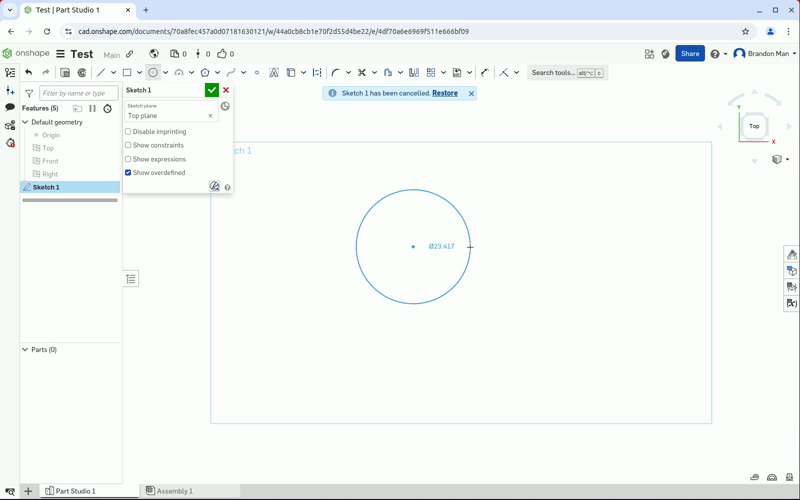
key(esc)
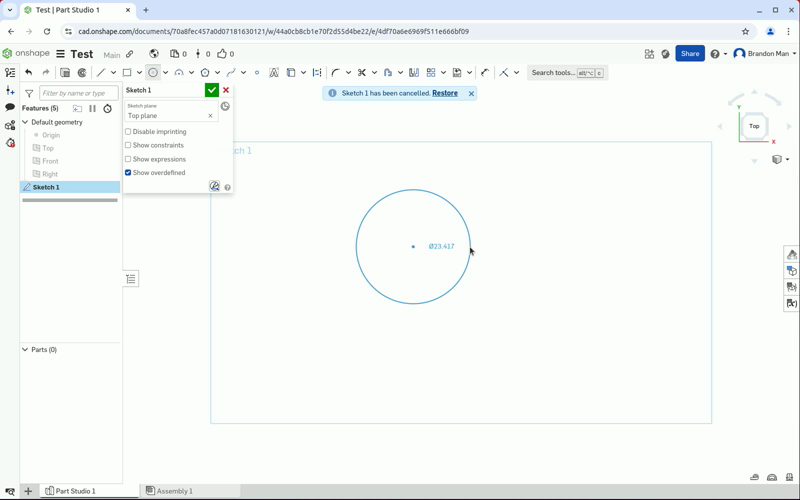
mouse_move(445, 266)
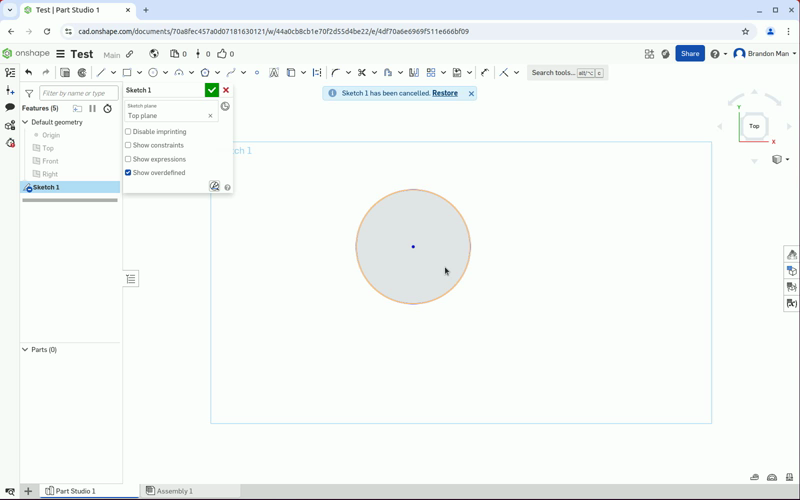
click(445, 266)
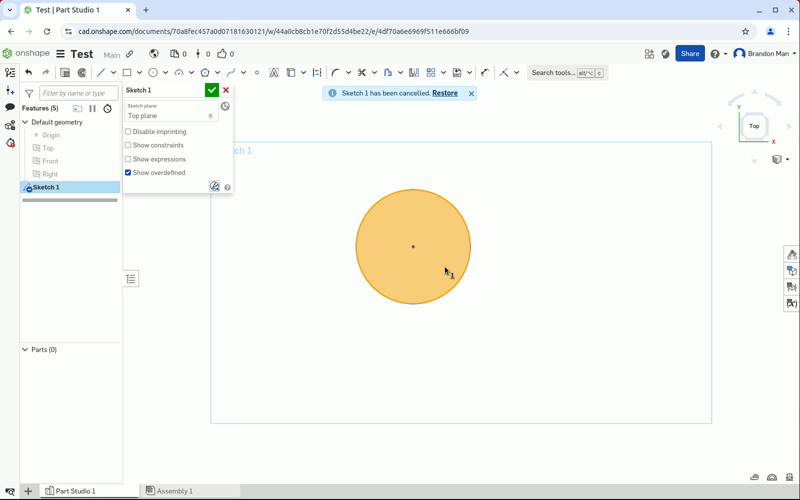
mouse_move(73, 352)
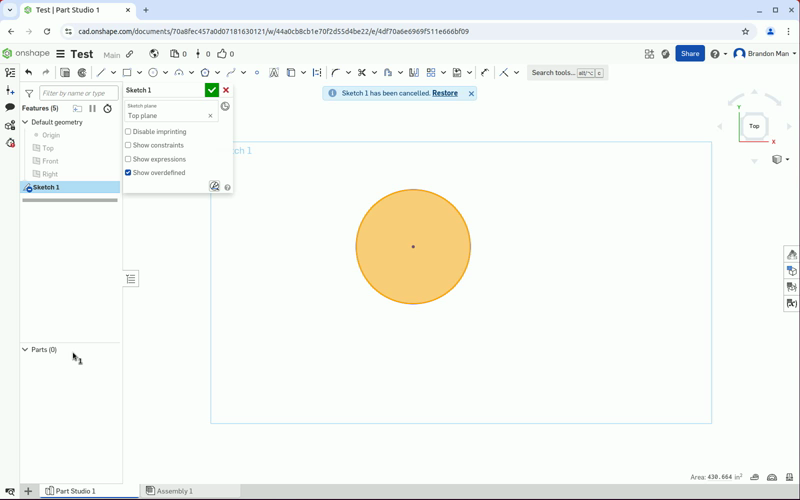
key(shift+y)
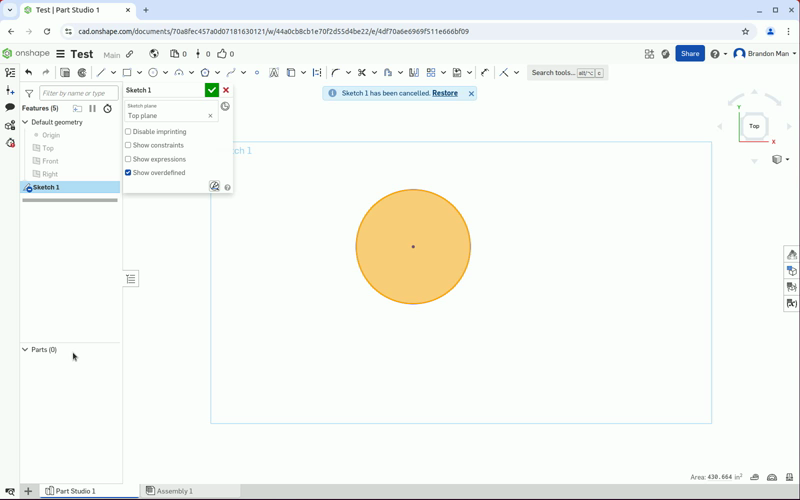
key(shift+e)
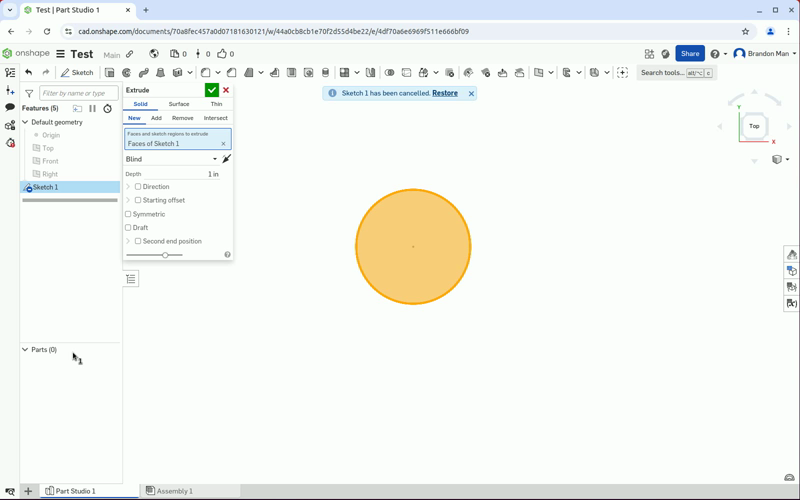
mouse_move(143, 106)
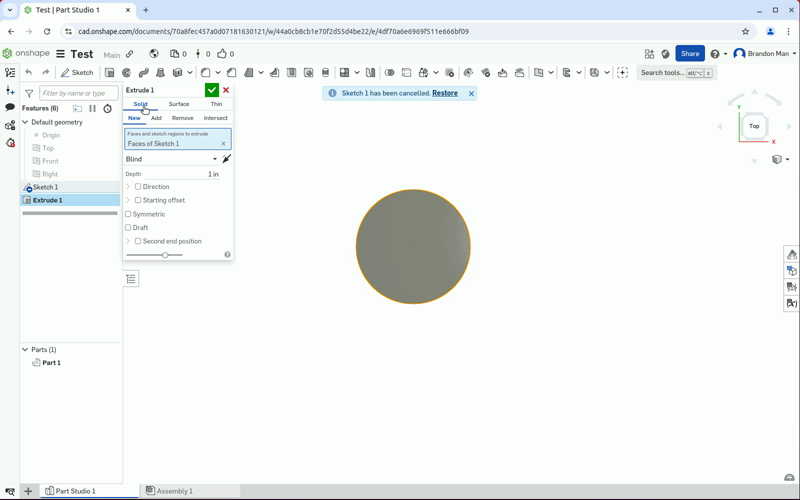
click(143, 106)
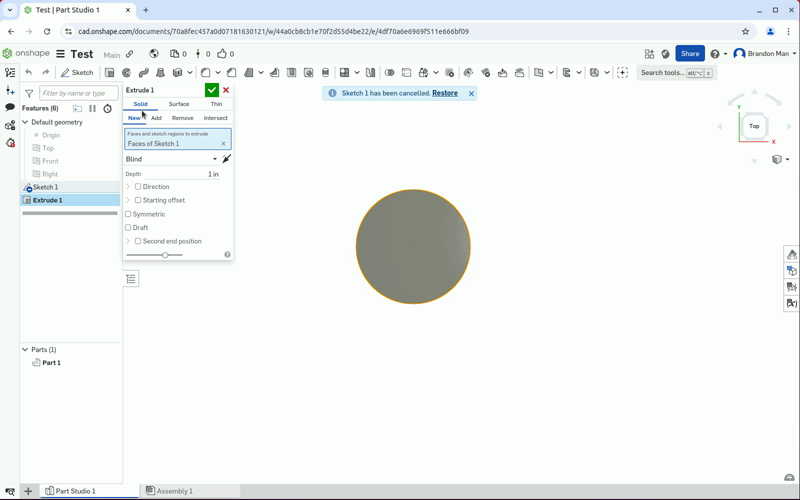
mouse_move(137, 120)
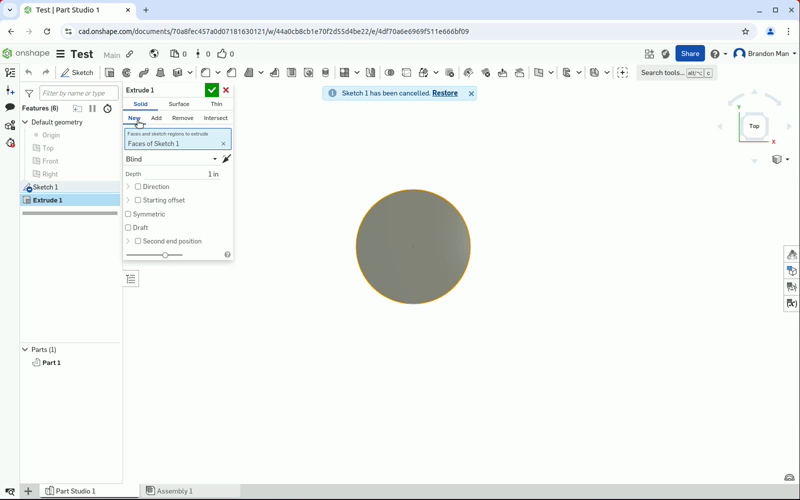
click(137, 120)
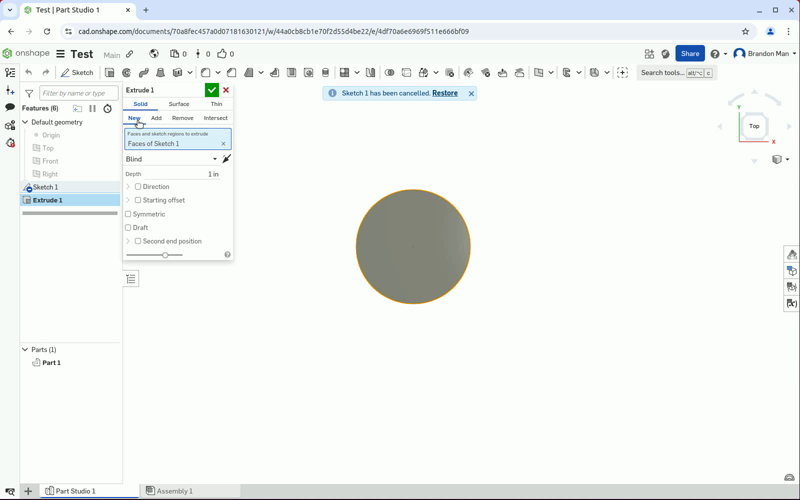
key(tab, 4)
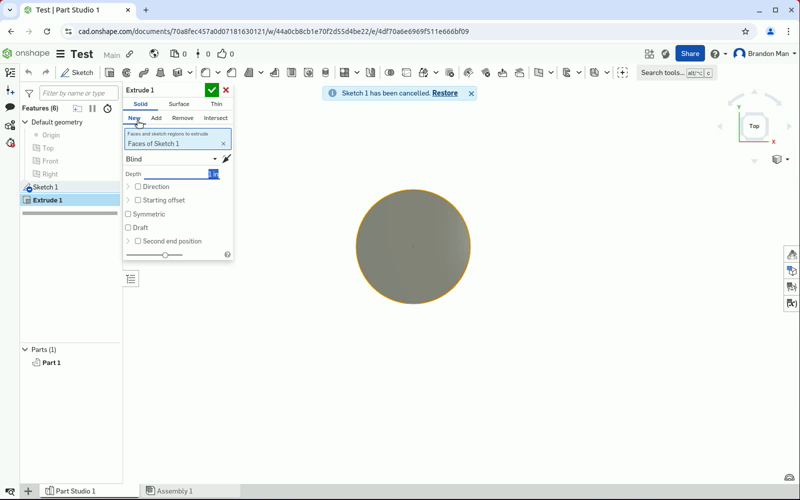
text(23.108)
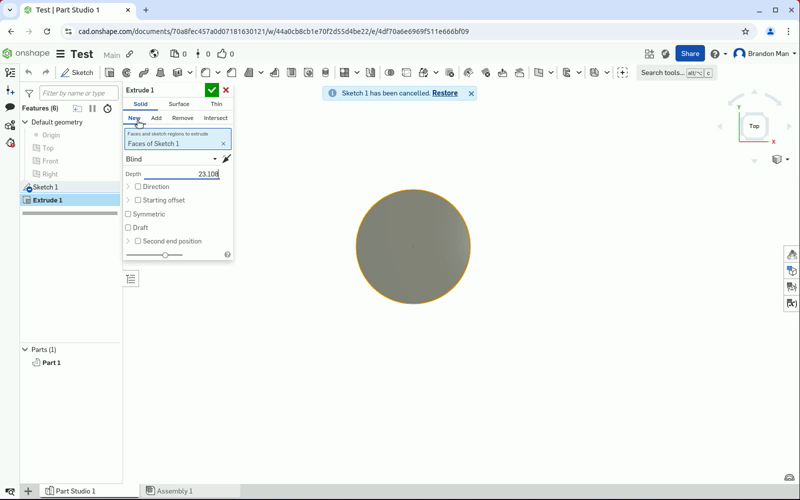
key(enter)
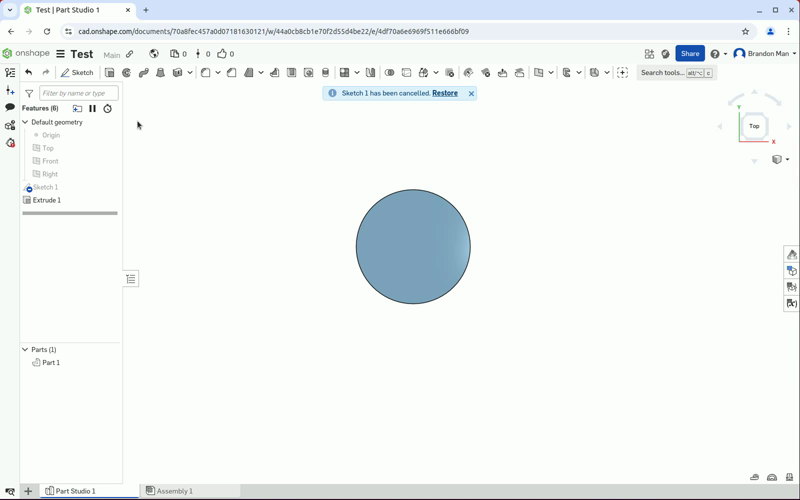
key(shift+h)
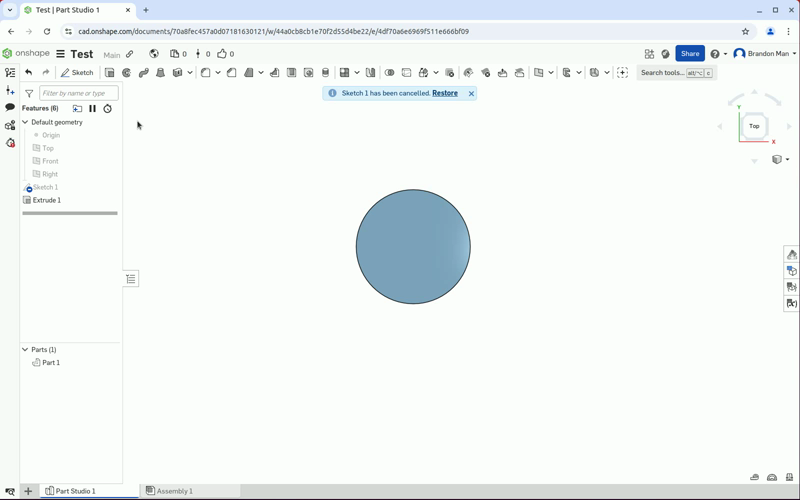
key(shift+h)
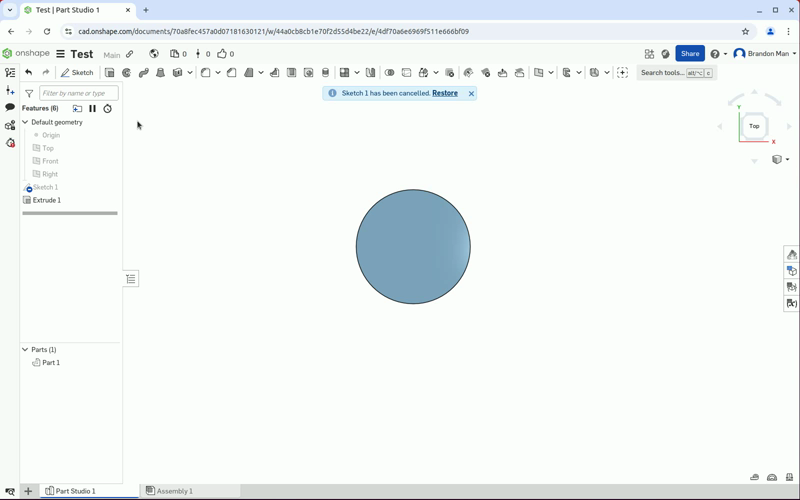
mouse_move(73, 189)
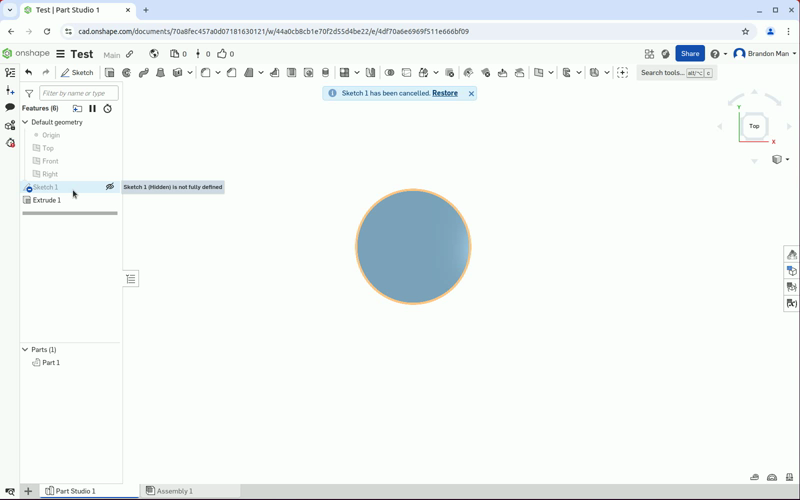
click(73, 189)
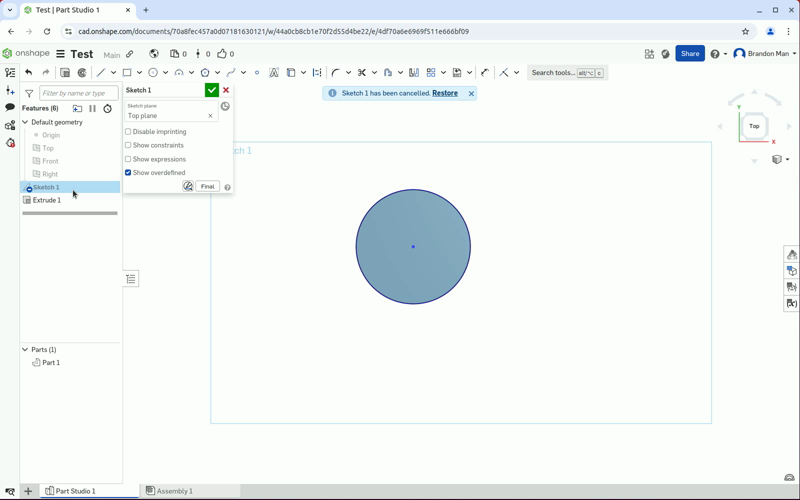
mouse_move(229, 92)
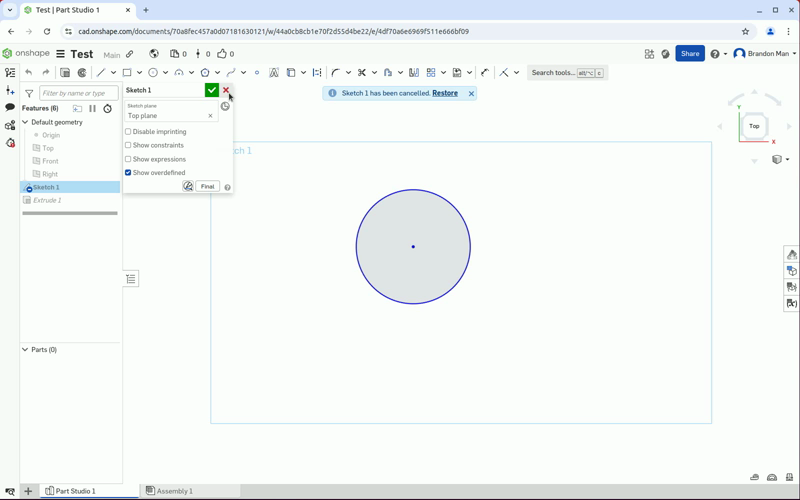
click(229, 92)
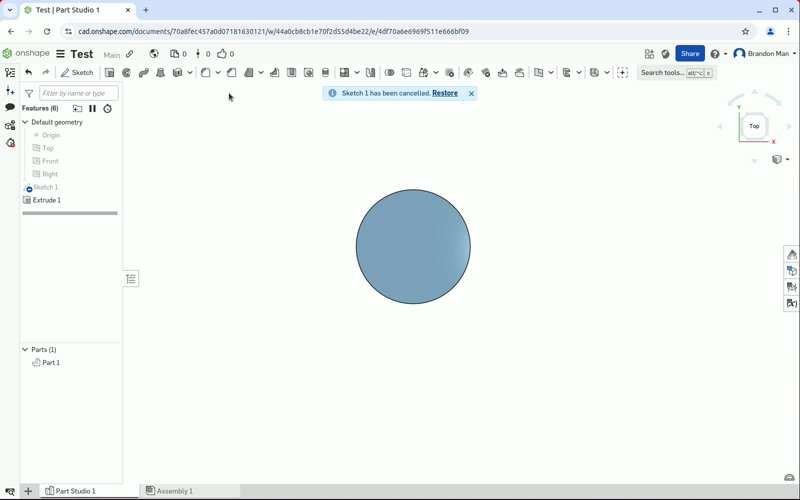
mouse_move(73, 352)
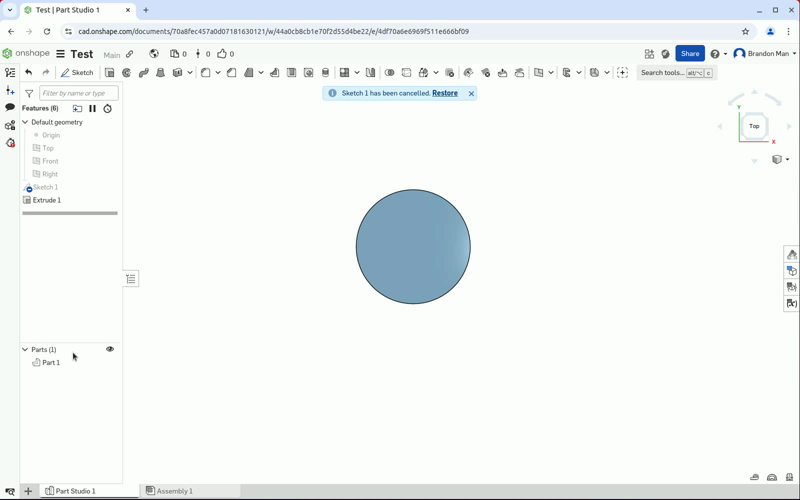
key(y)
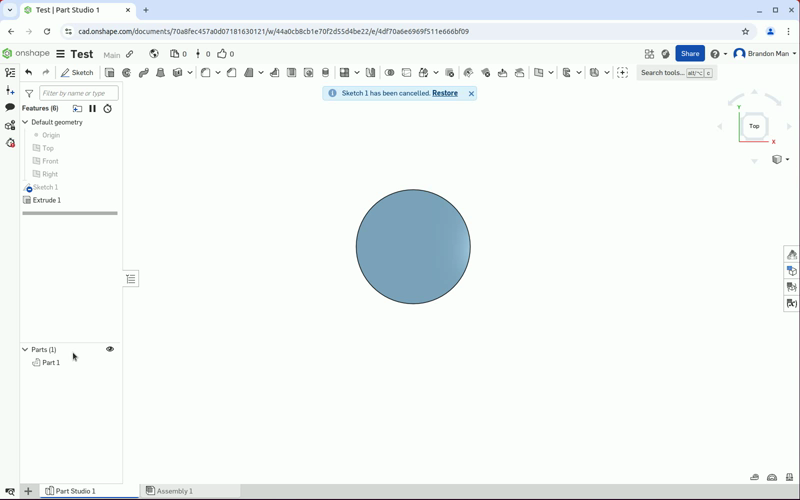
key(shift+p)
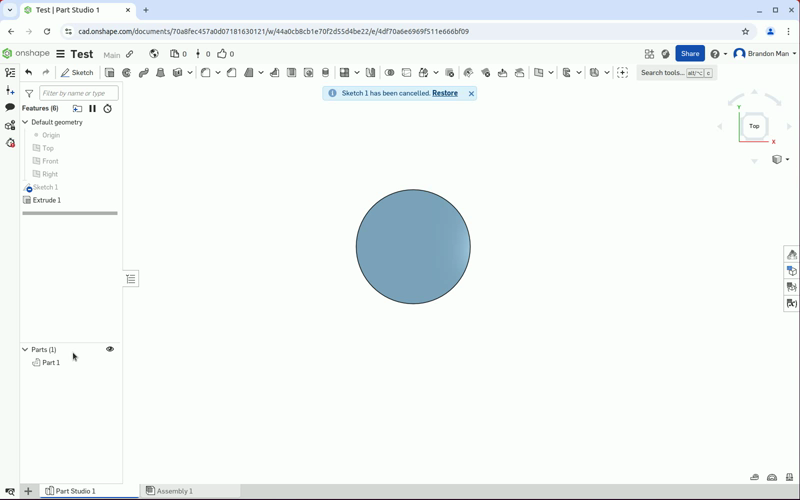
key(space)
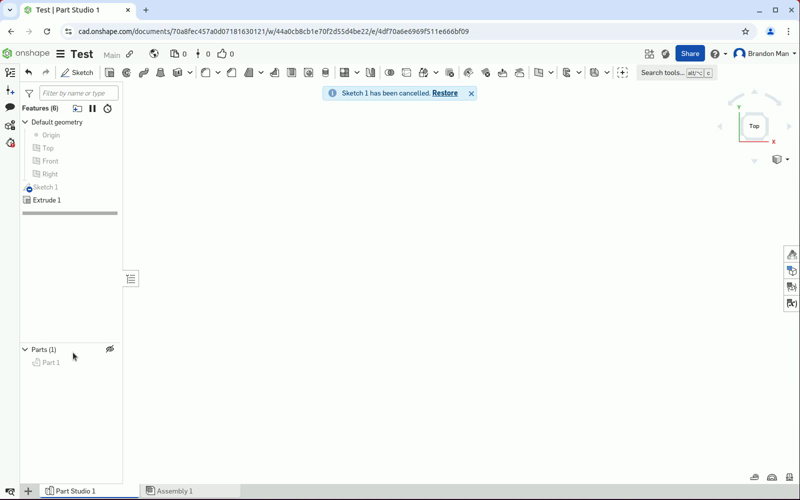
key_down(shift)
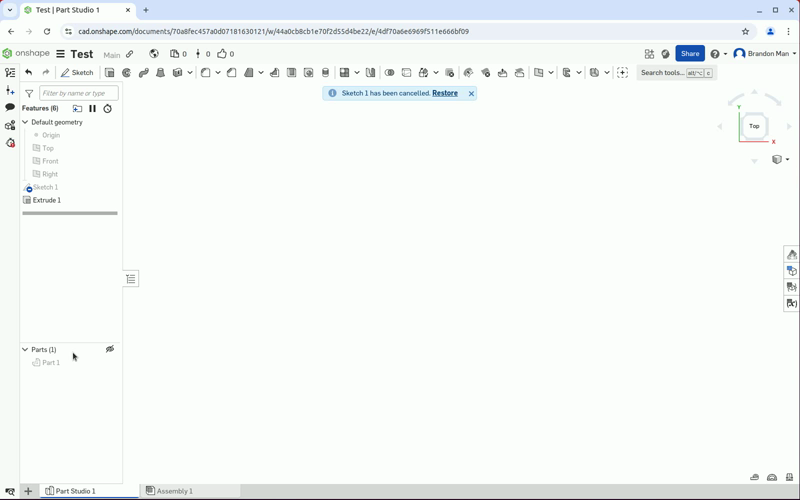
key(up)
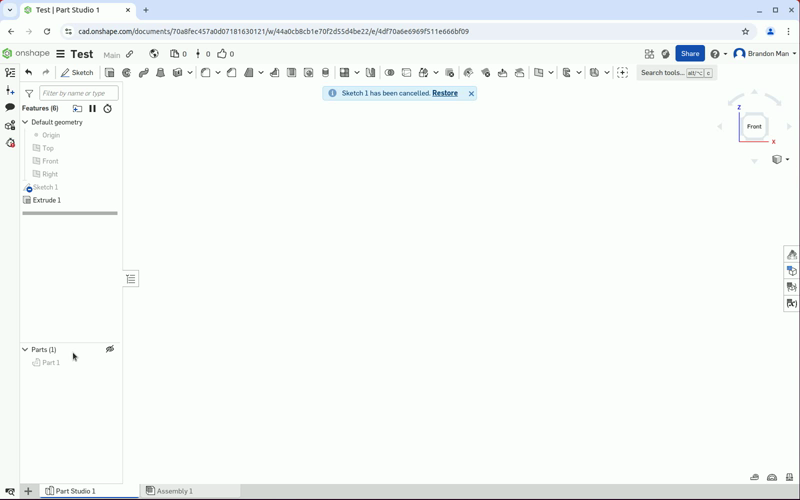
key_up(shift)
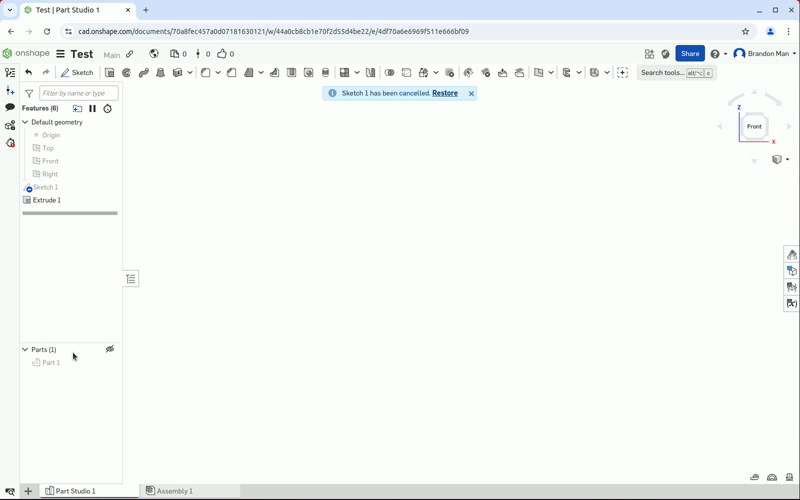
key(space)
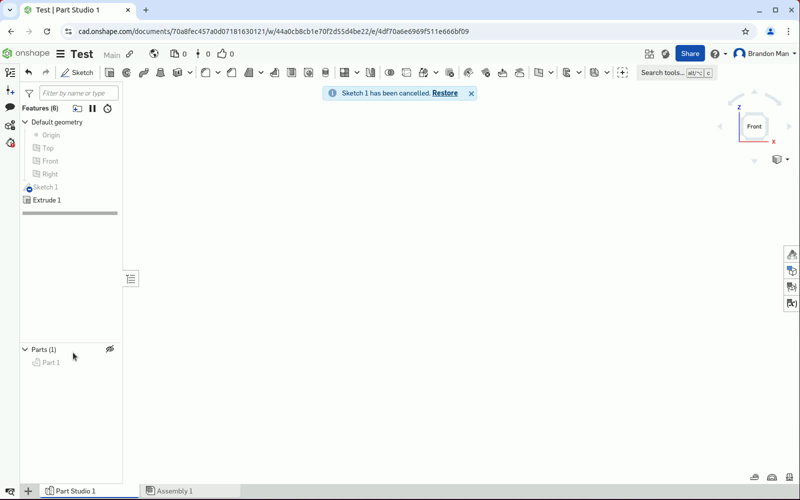
key_down(shift)
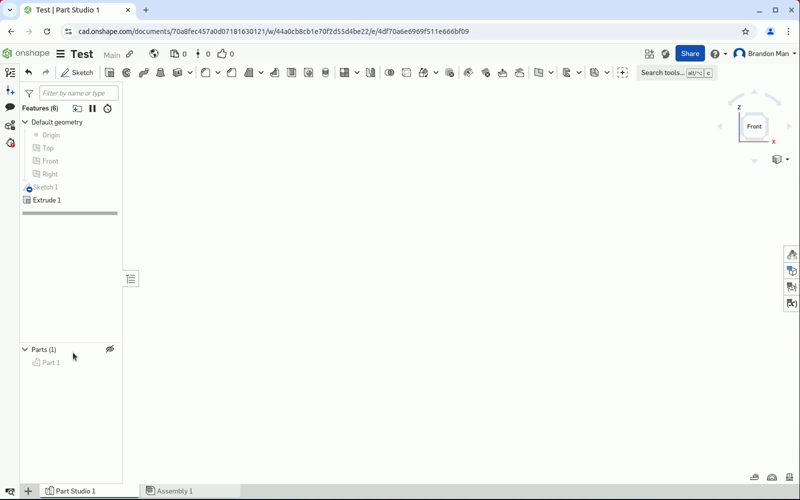
key(left)
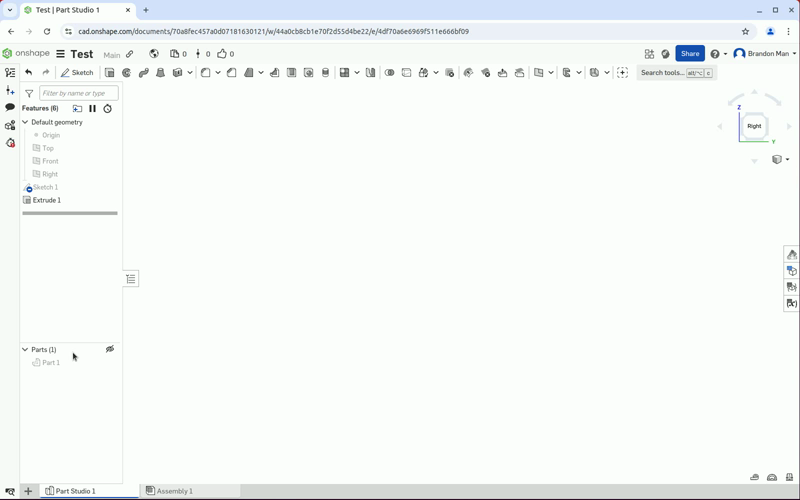
key_up(shift)
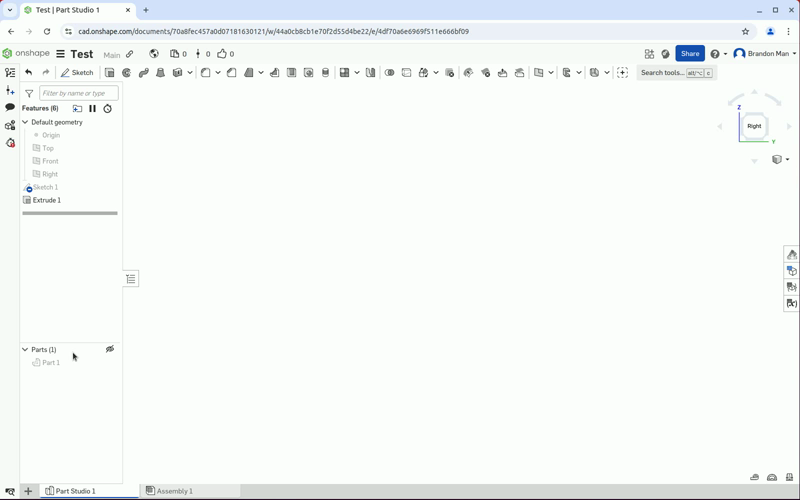
mouse_move(73, 352)
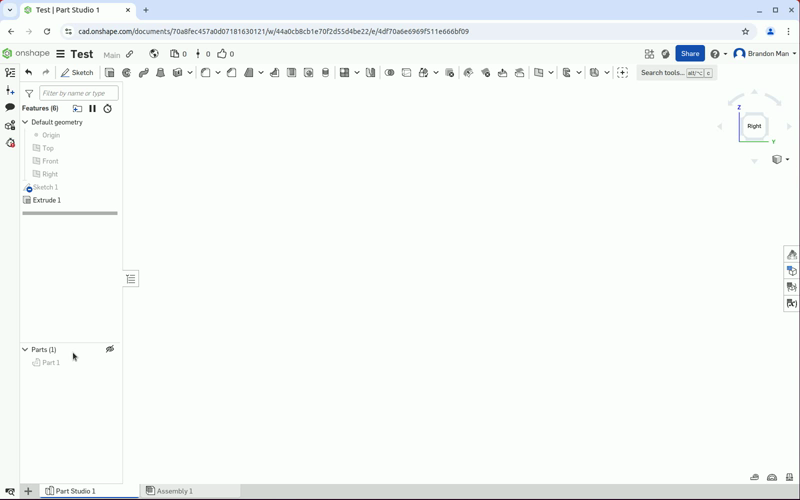
key(shift+y)
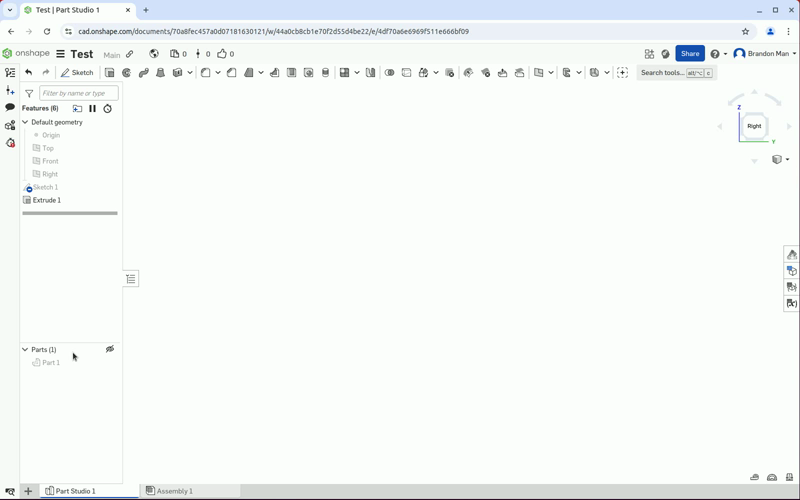
key(shift+s)
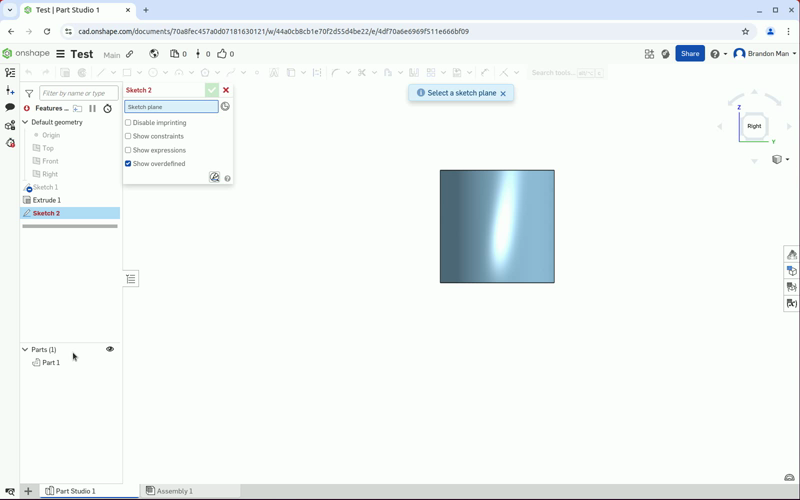
mouse_move(73, 176)
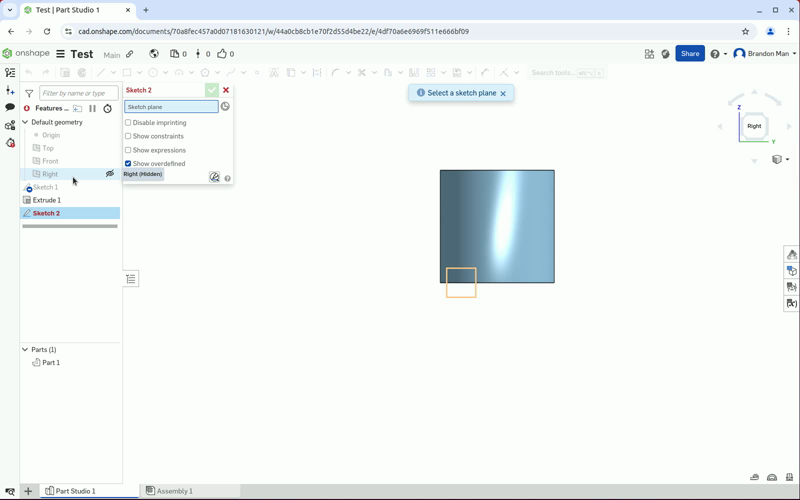
click(73, 176)
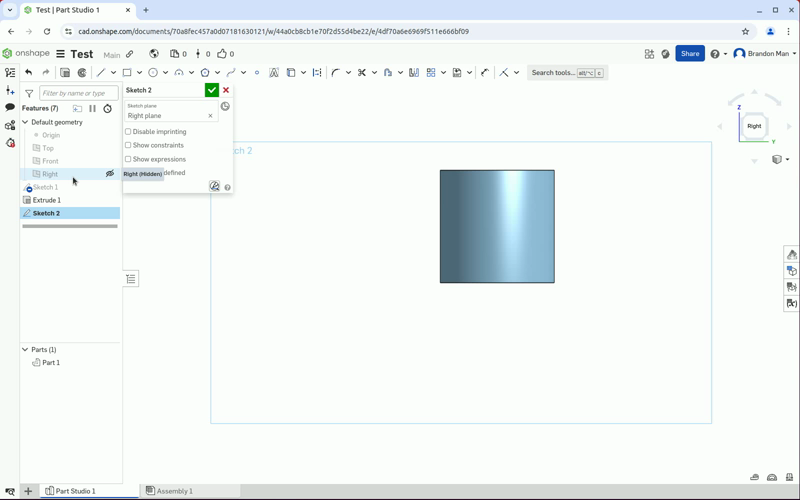
mouse_move(73, 352)
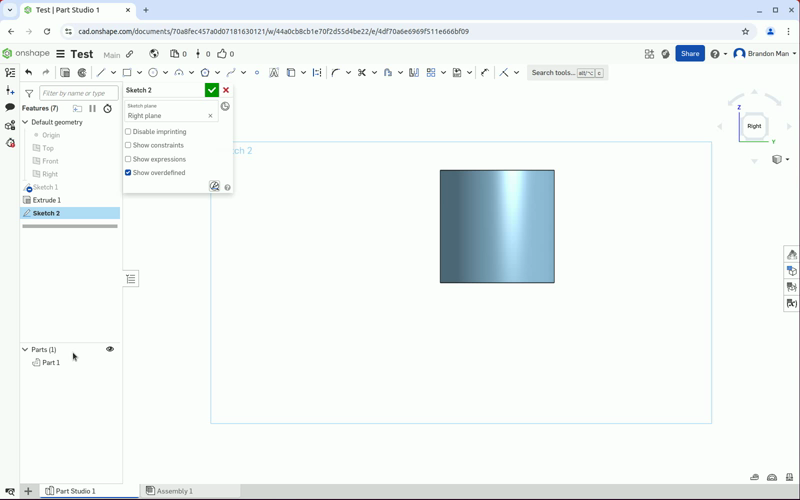
key(y)
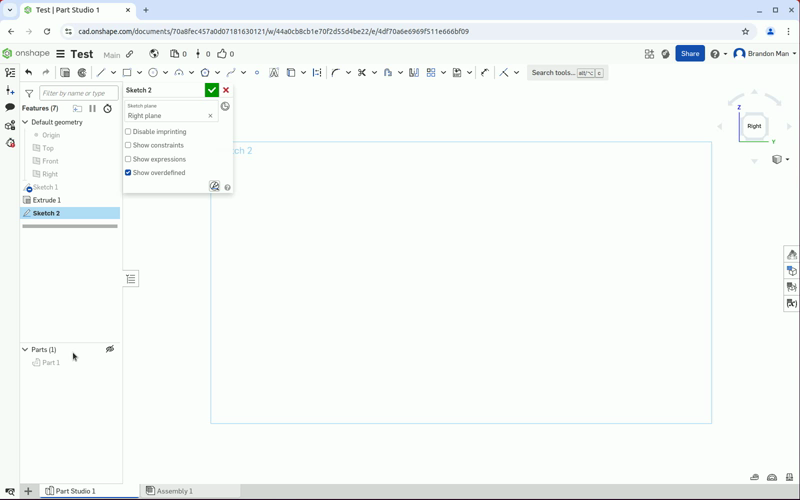
key(l)
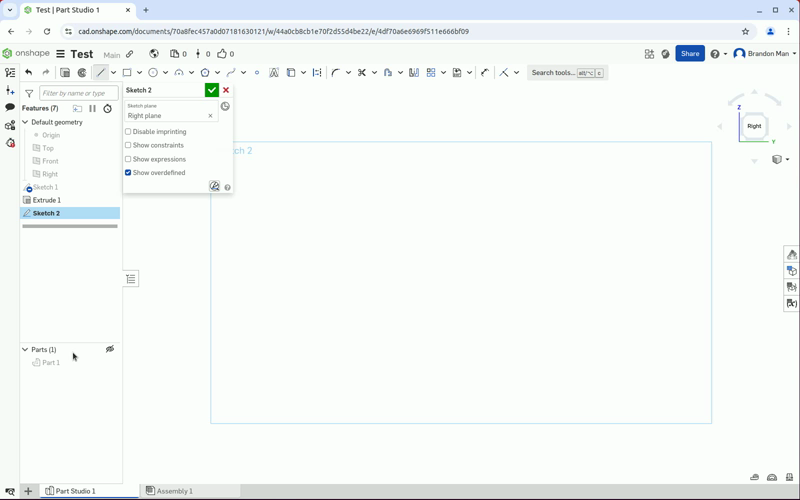
key_down(shift)
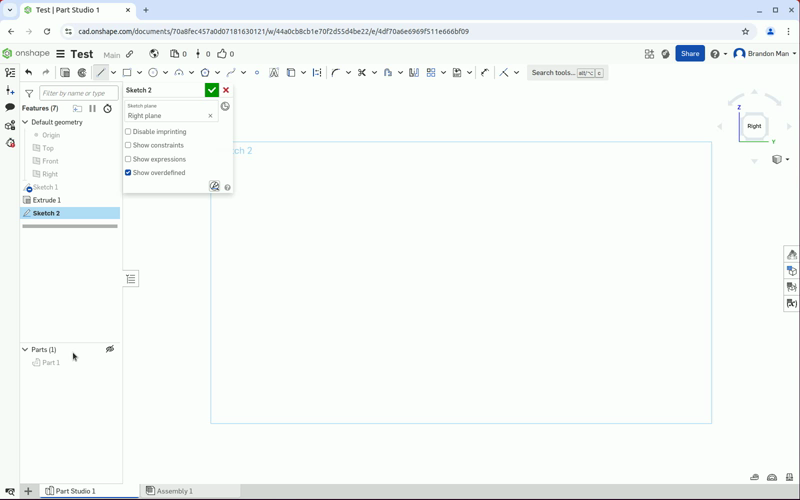
mouse_move(440, 282)
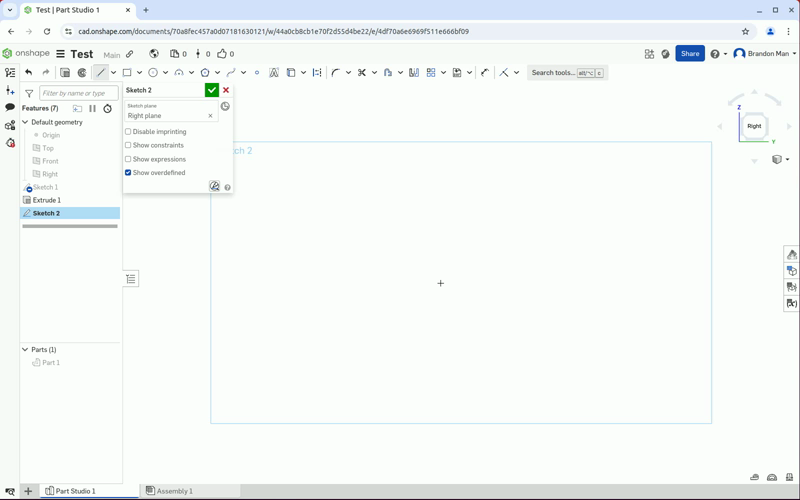
click(440, 282)
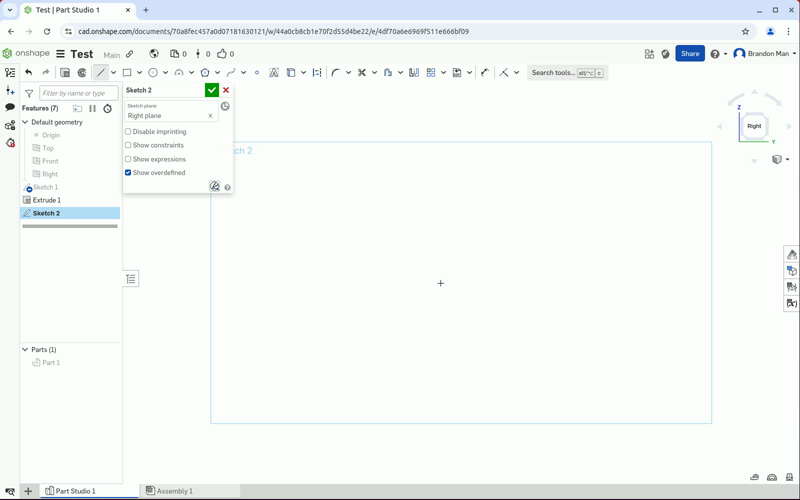
key_up(shift)
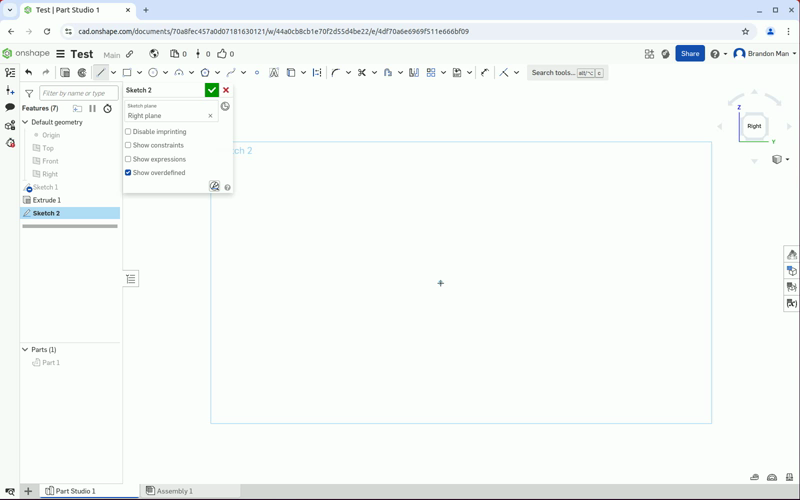
key_down(shift)
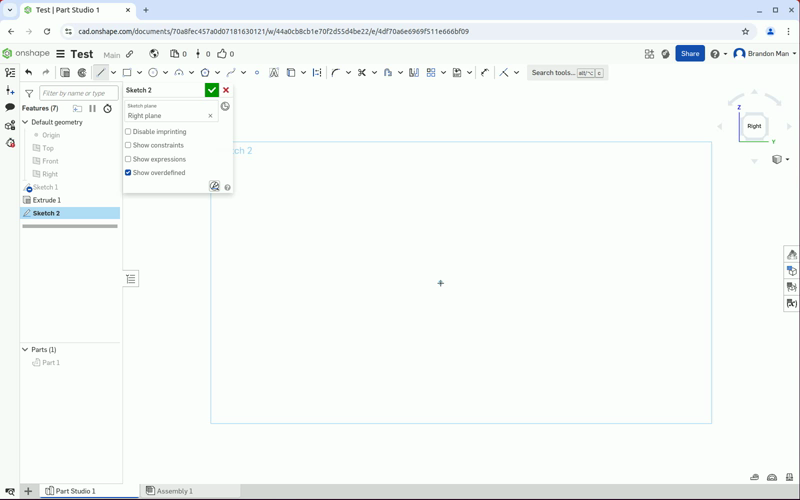
mouse_move(553, 282)
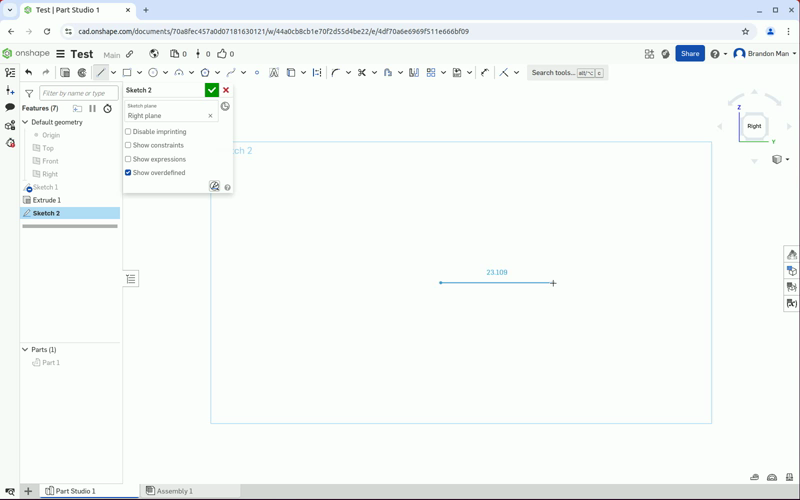
click(553, 282)
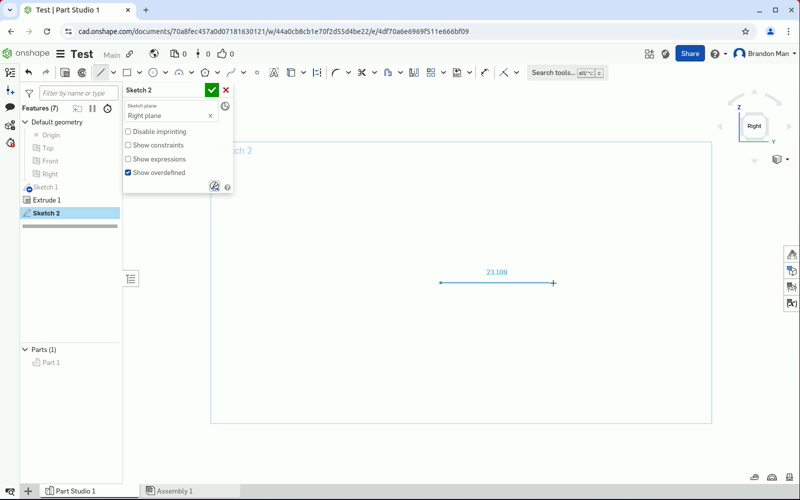
key_up(shift)
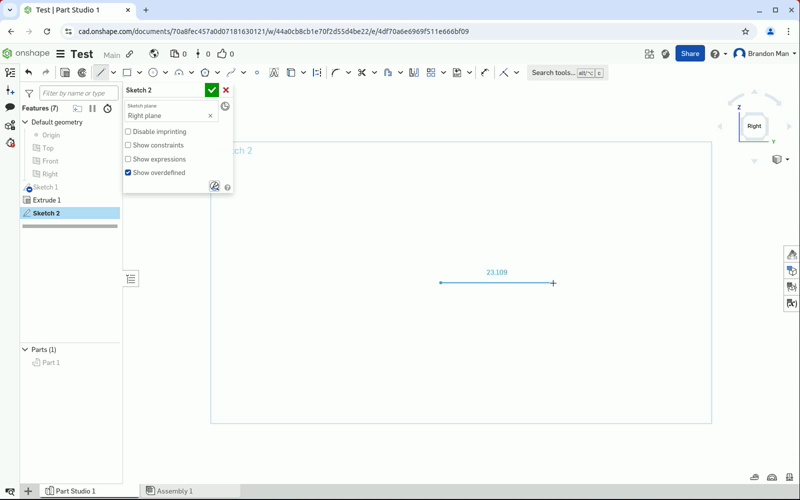
key_down(shift)
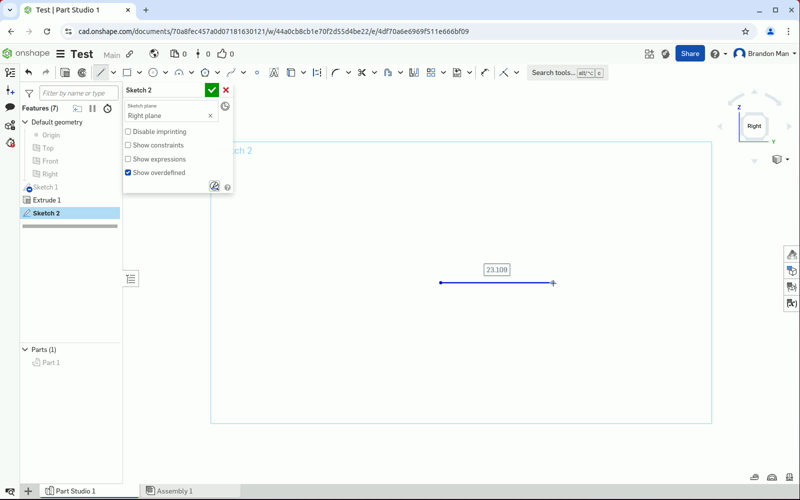
mouse_move(497, 171)
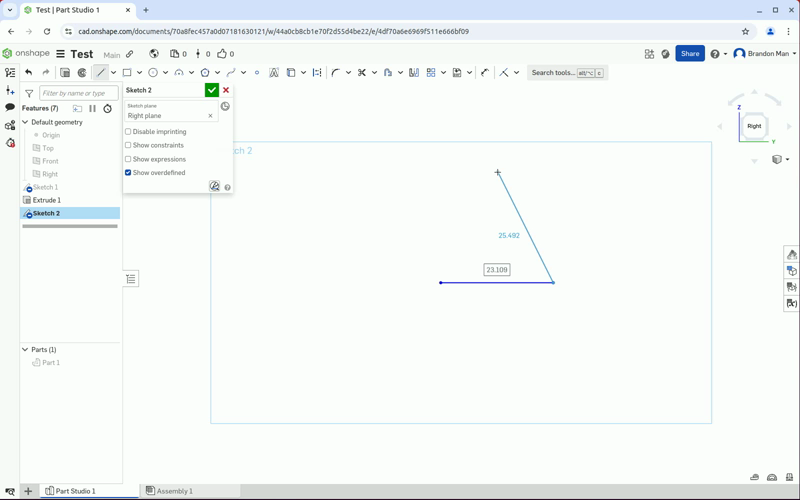
click(497, 171)
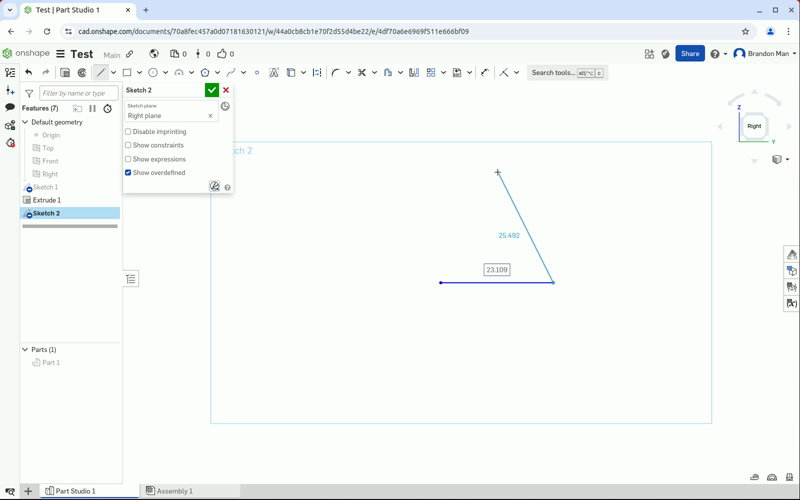
key_up(shift)
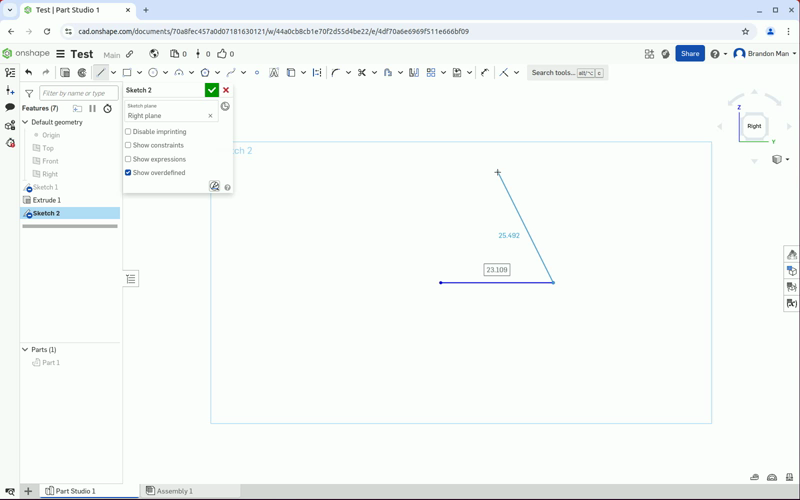
key_down(shift)
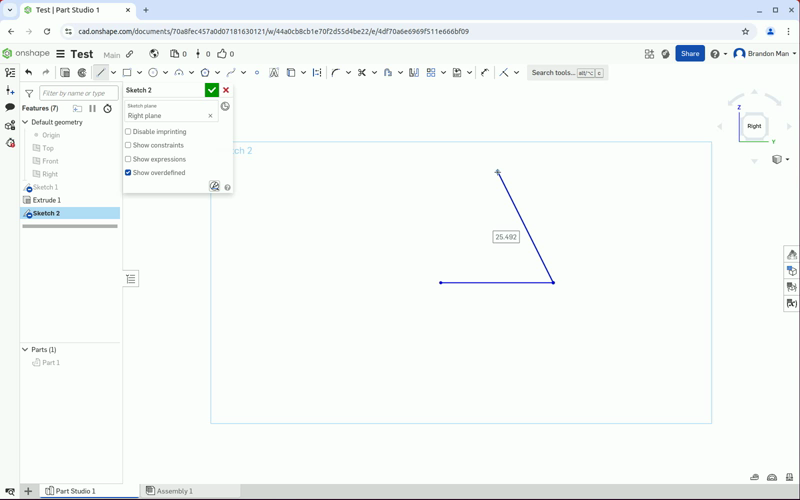
mouse_move(440, 282)
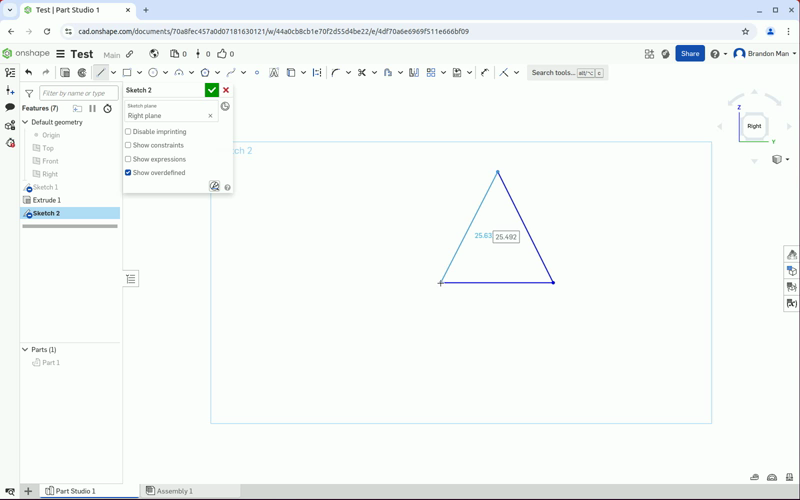
key_up(shift)
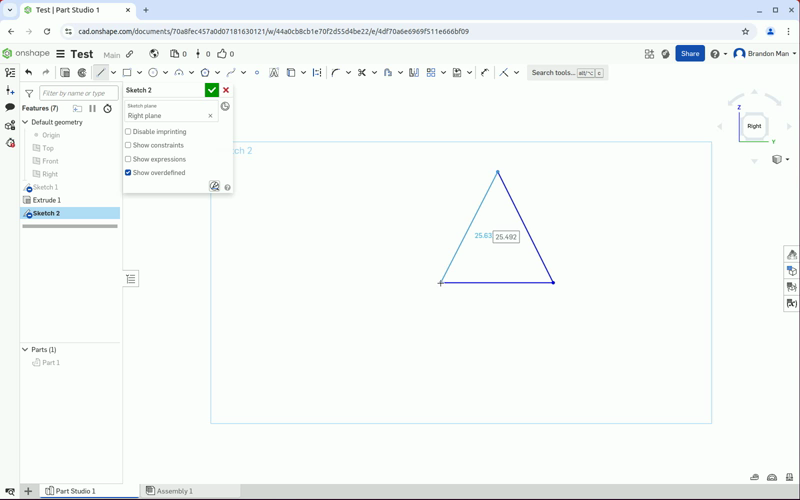
click(440, 282)
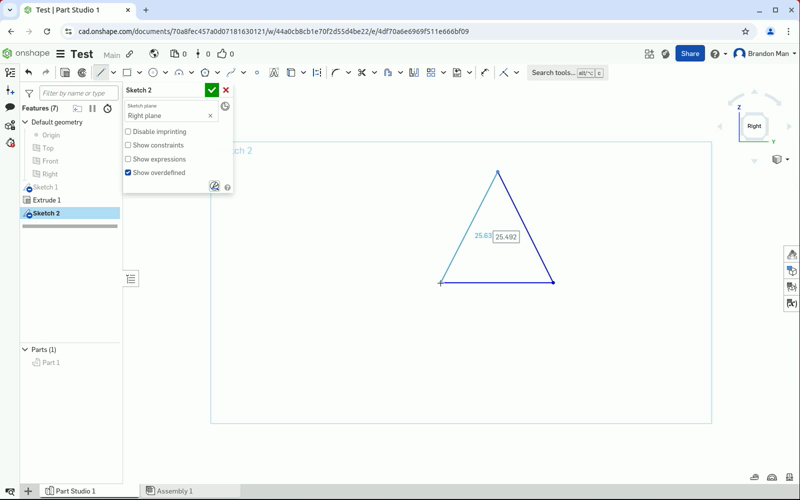
key(esc)
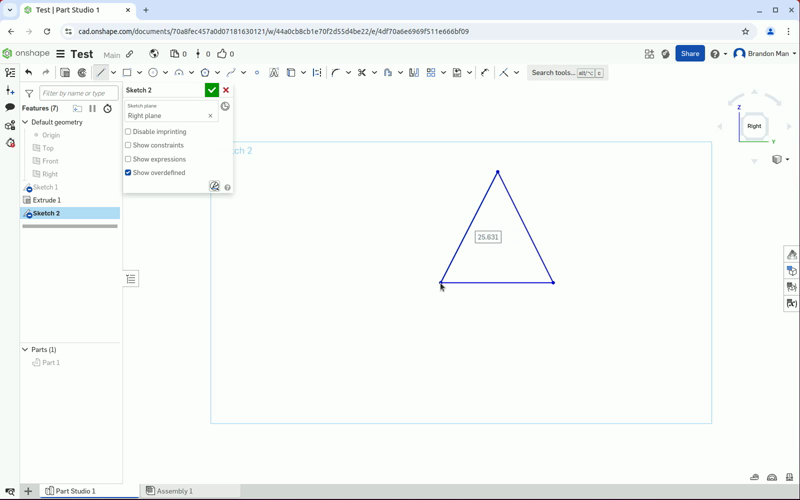
mouse_move(505, 223)
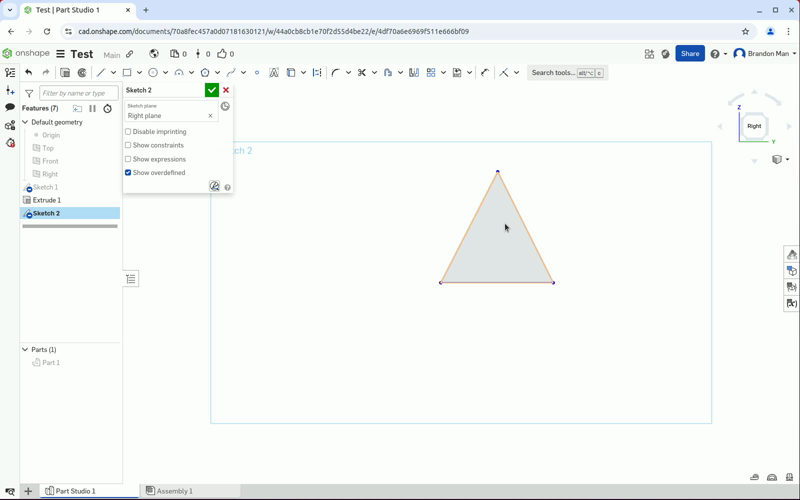
click(505, 223)
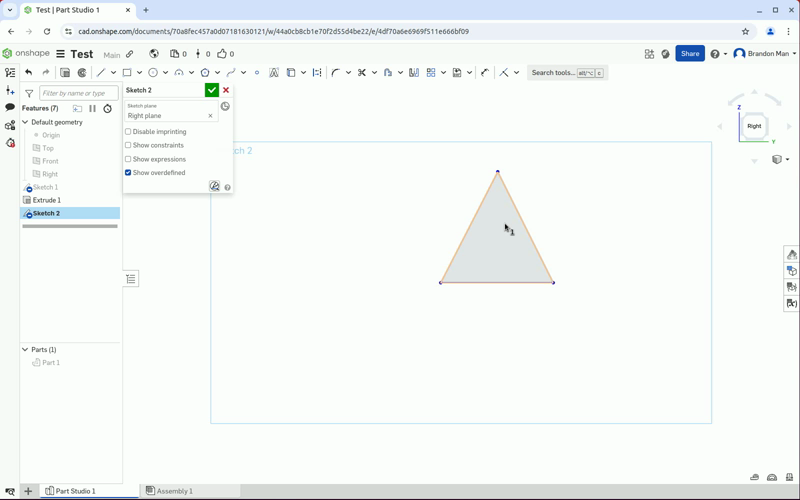
mouse_move(73, 352)
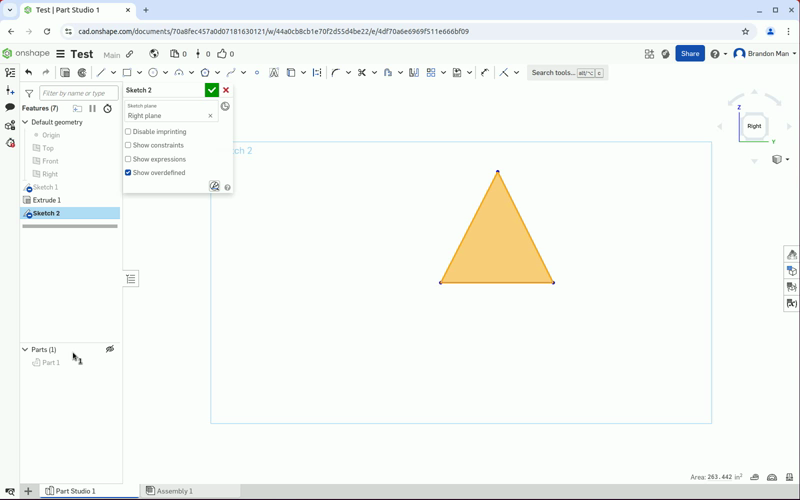
key(shift+y)
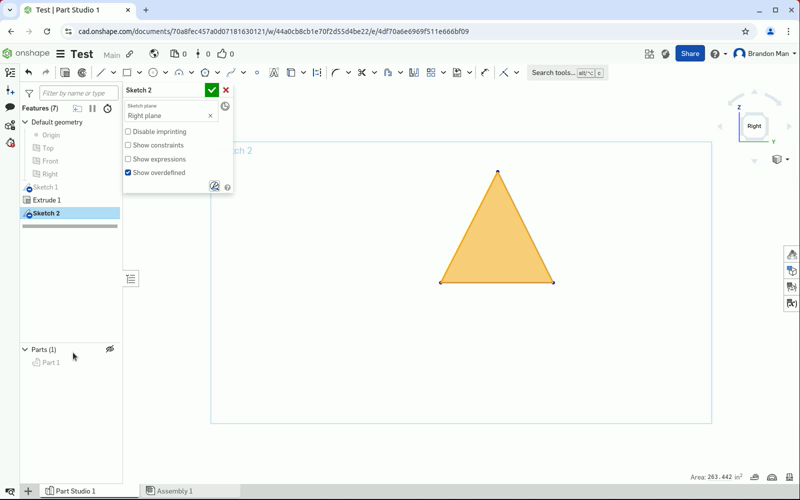
key(shift+e)
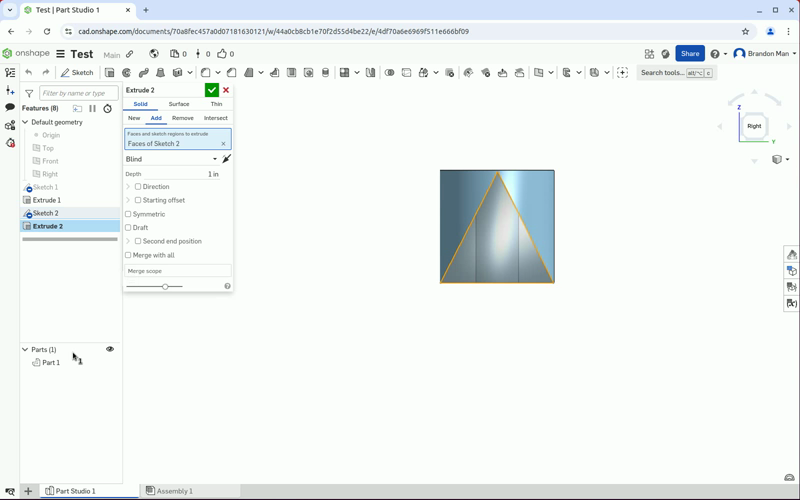
mouse_move(143, 106)
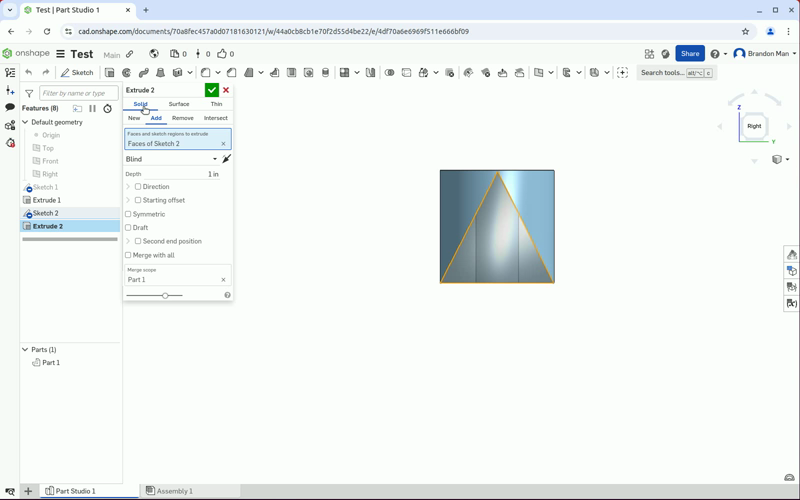
click(143, 106)
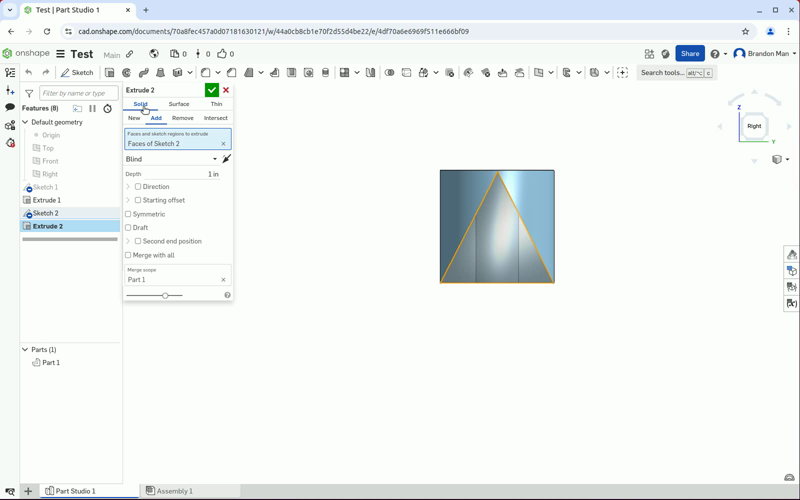
mouse_move(219, 120)
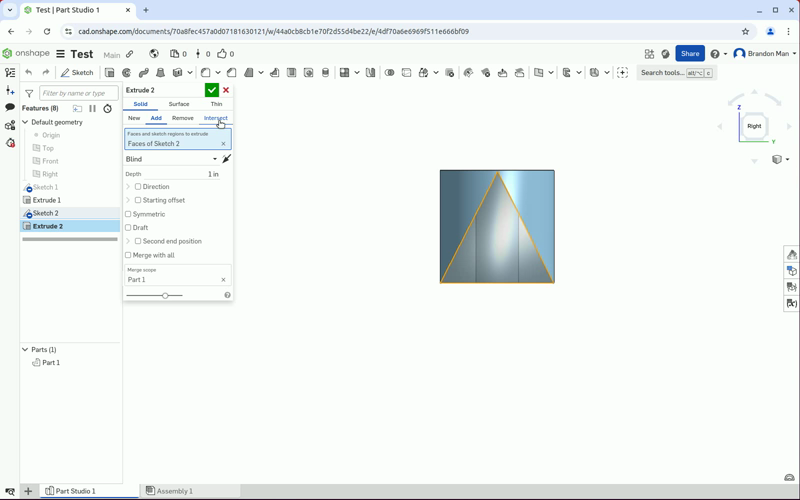
click(219, 120)
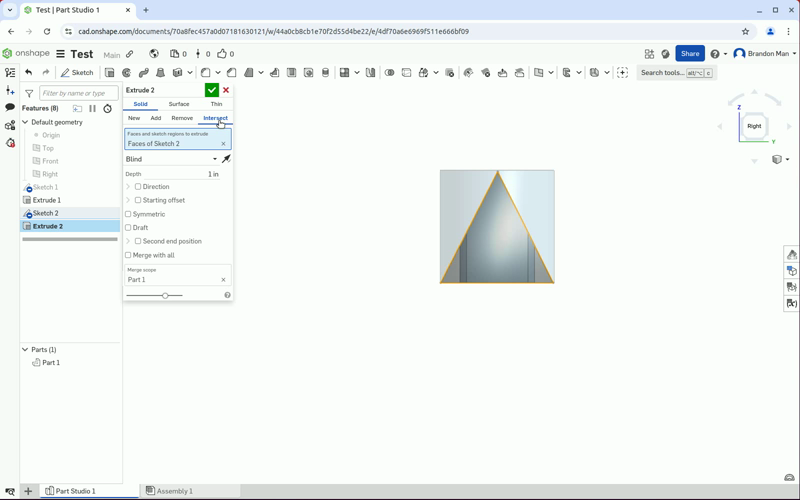
key(tab, 4)
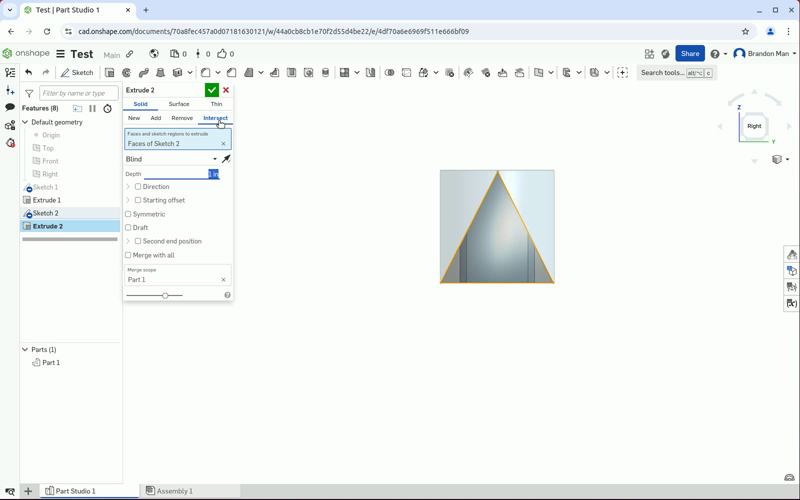
text(11.554)
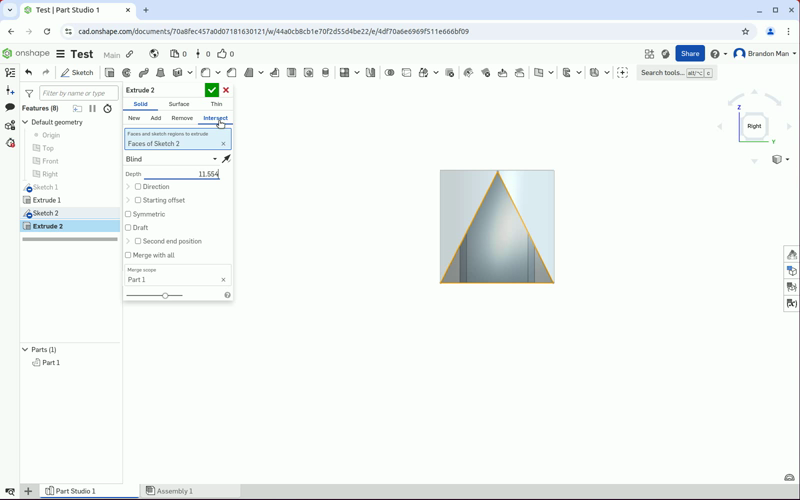
key(enter)
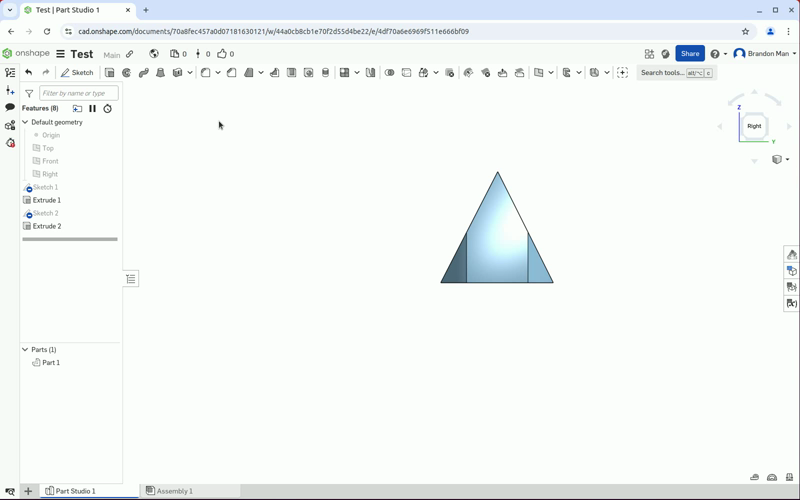
key(shift+h)
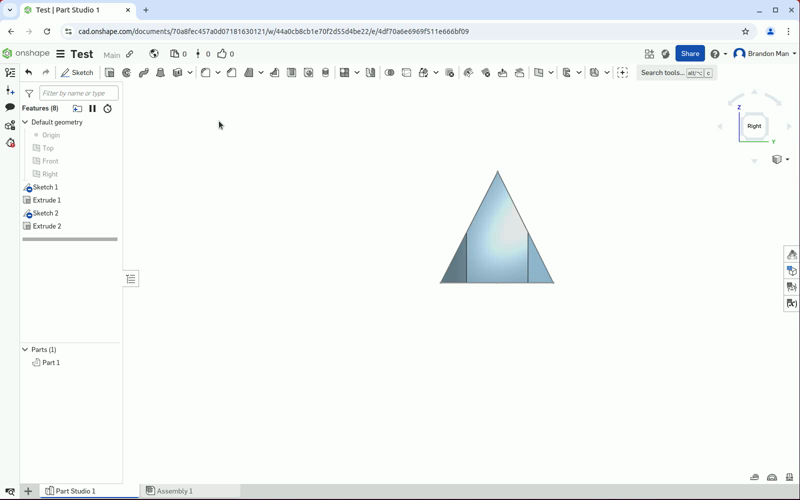
key(shift+h)
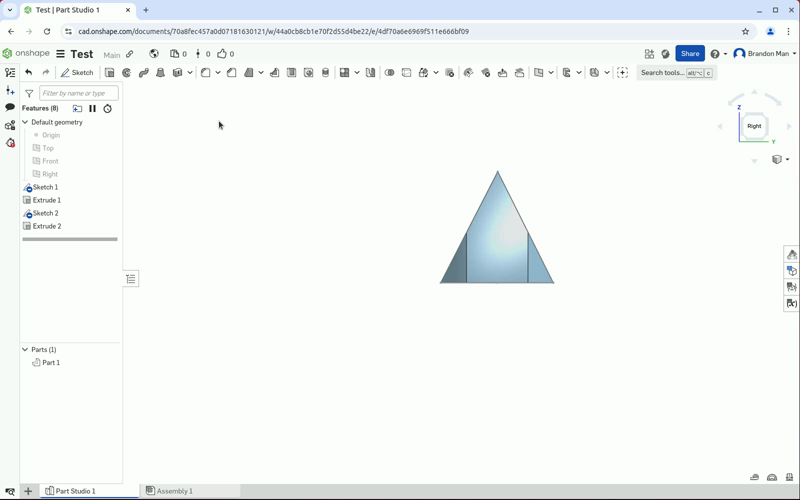
key(shift+7)
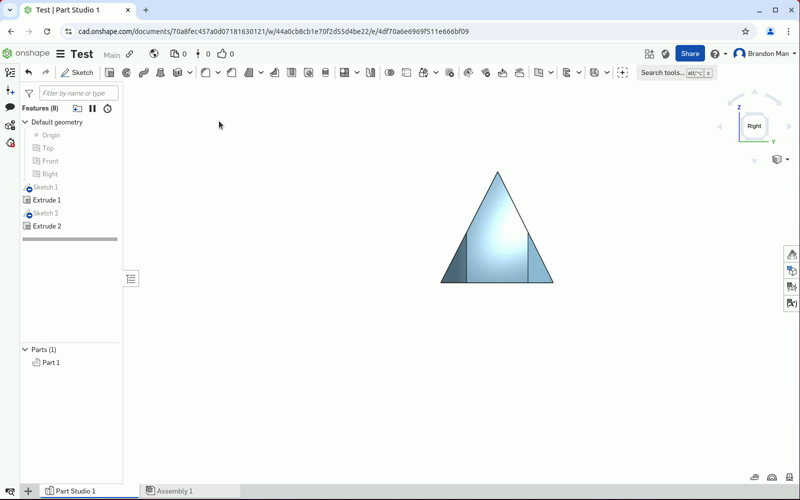
key(right, 2)
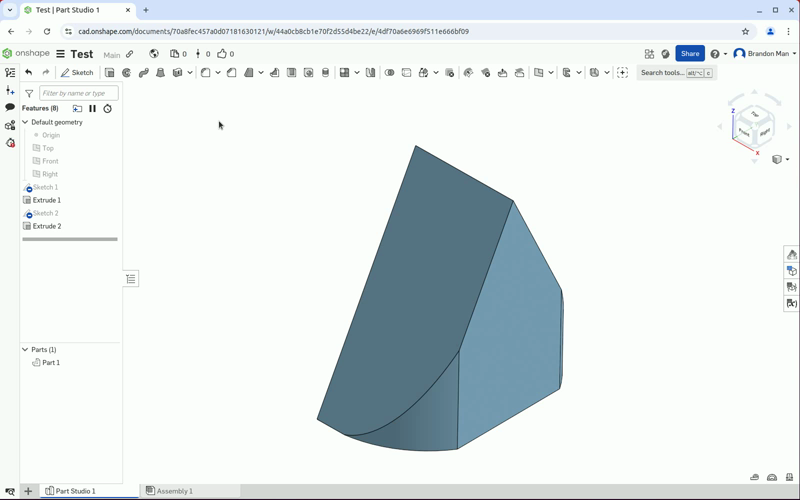
key(down, 2)
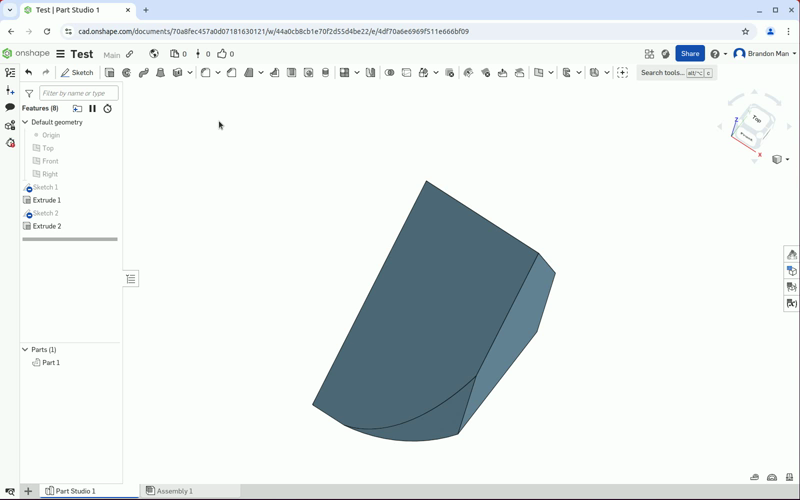
key(up, 2)
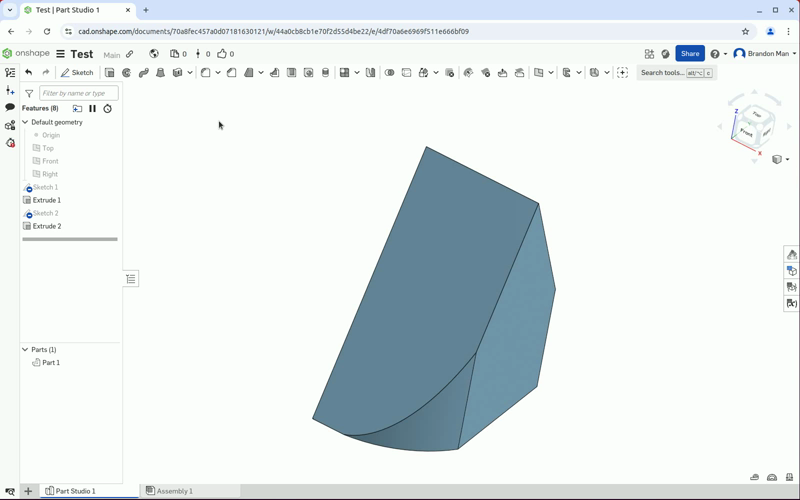
key(left, 2)
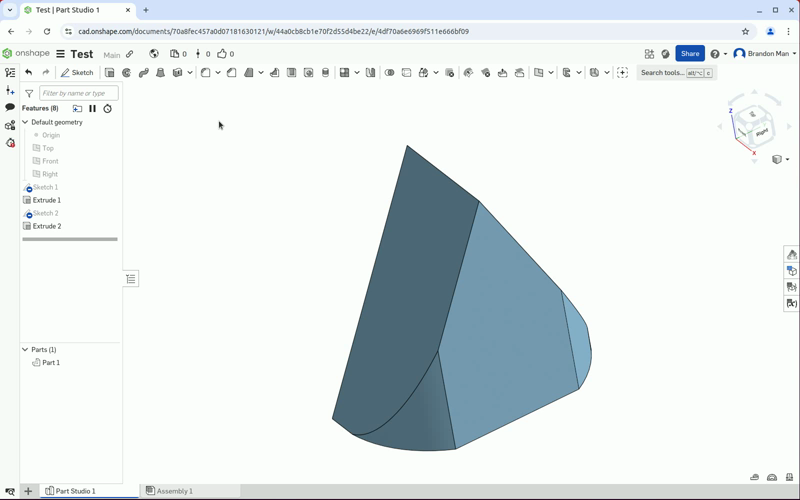
mouse_move(73, 189)
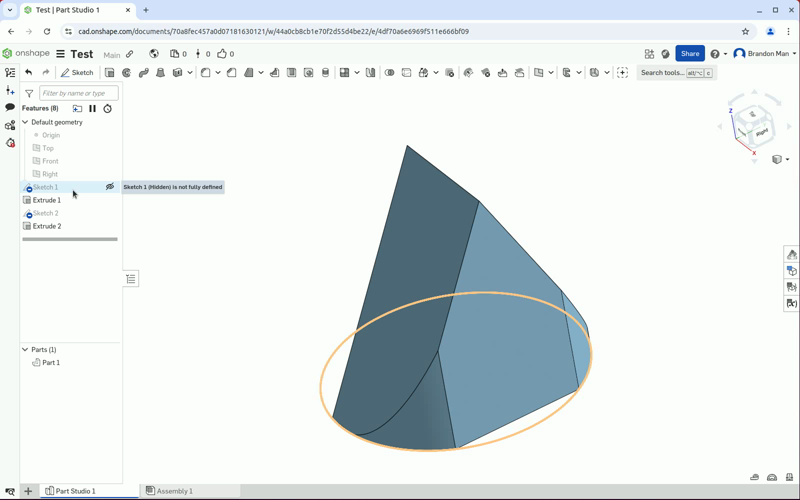
click(73, 189)